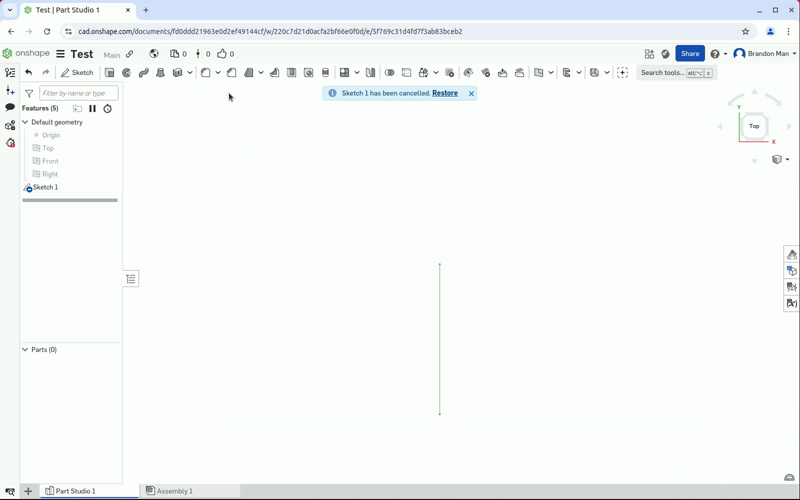
key(shift+h)
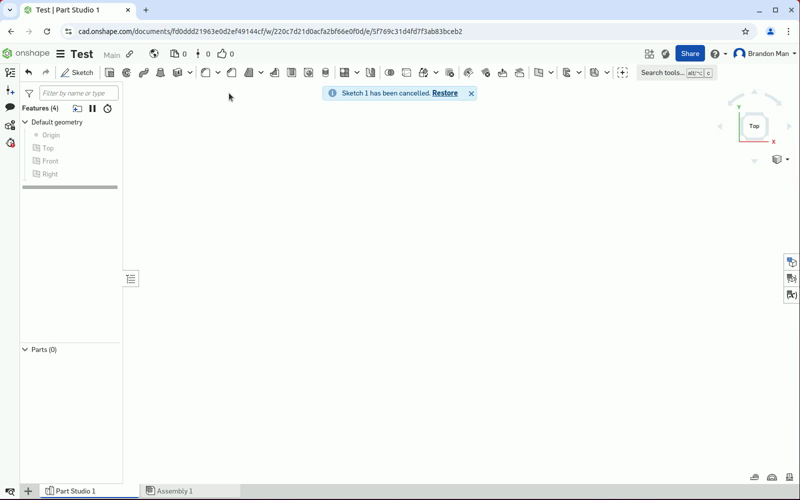
mouse_move(73, 352)
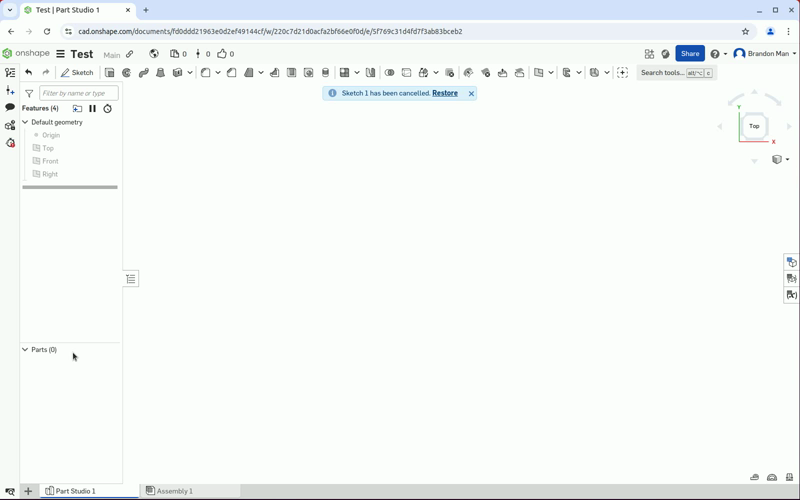
key(y)
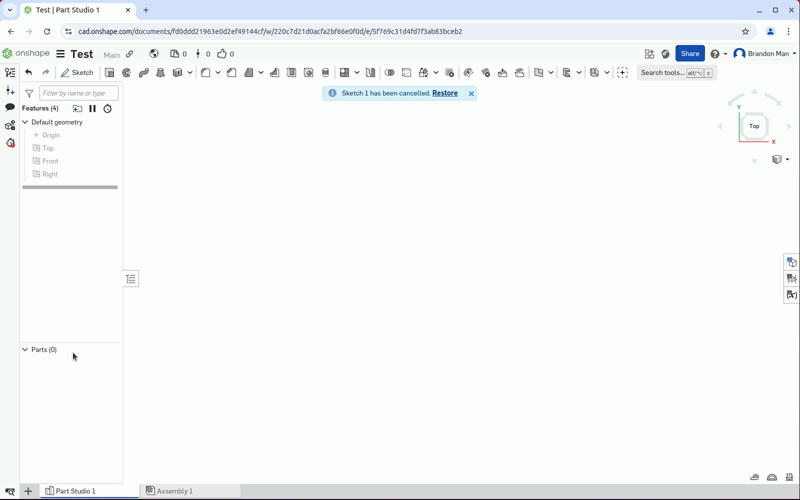
key(shift+p)
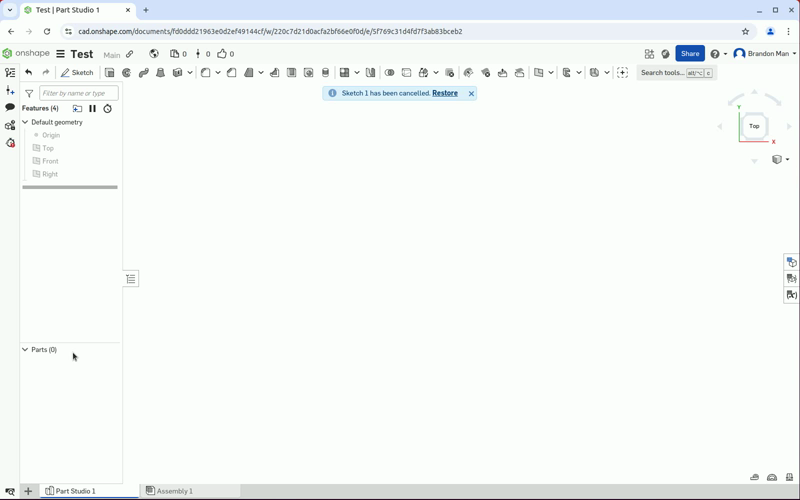
key(space)
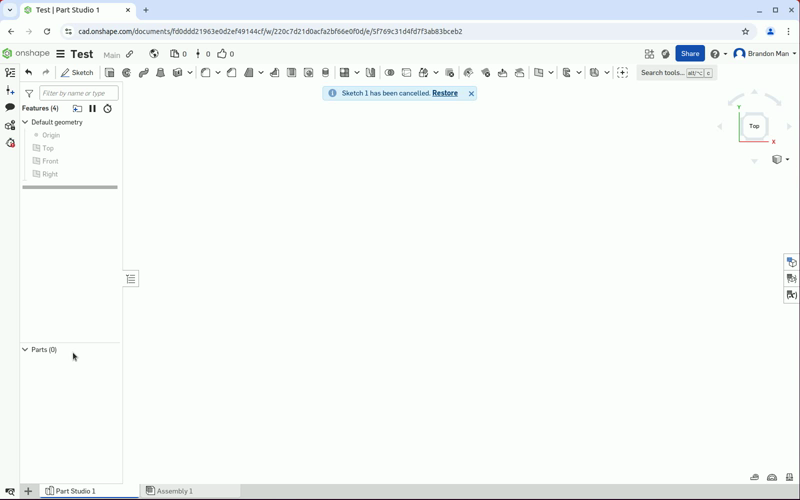
key_down(shift)
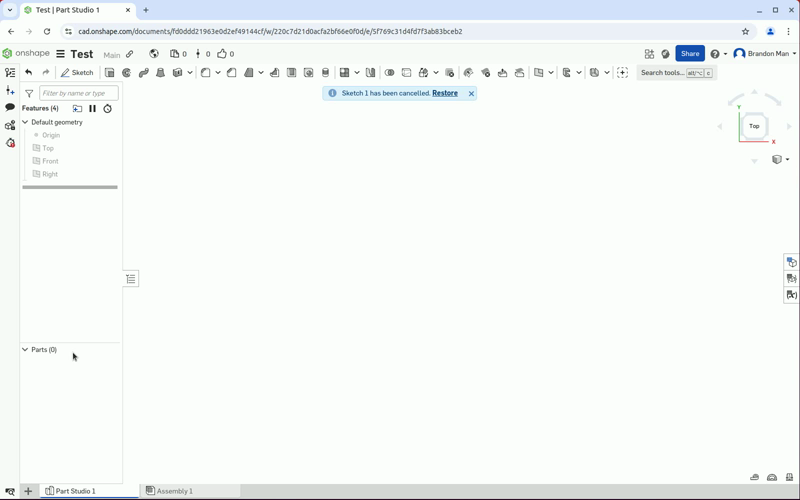
key(up)
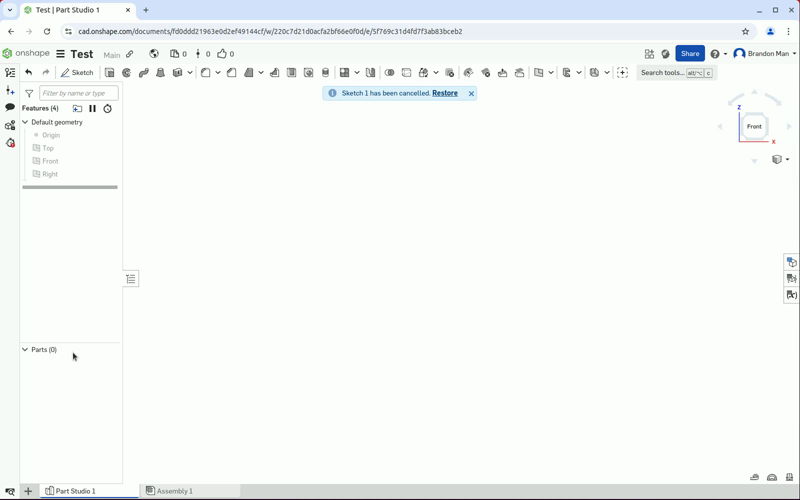
key_up(shift)
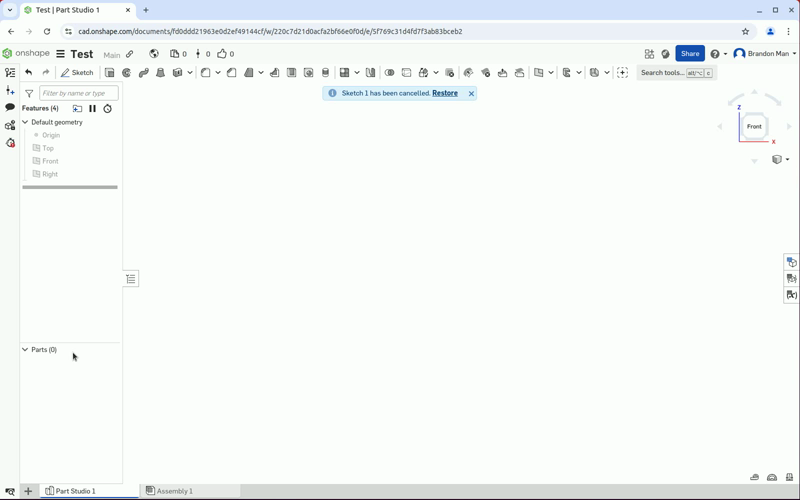
mouse_move(73, 352)
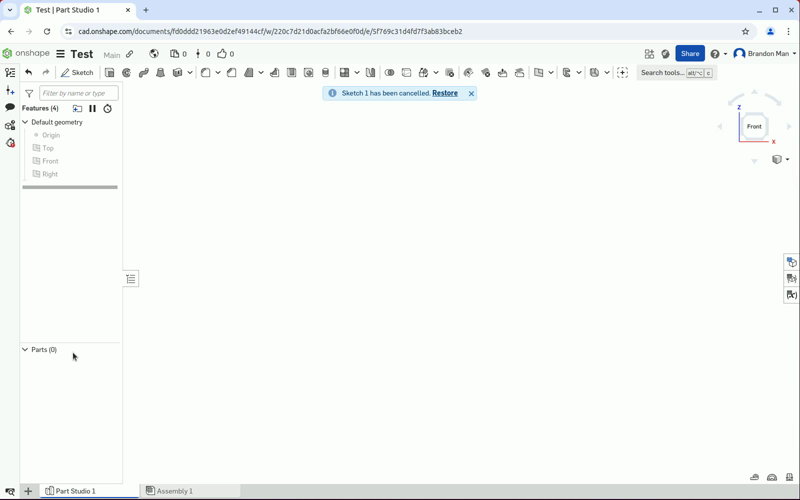
key(shift+y)
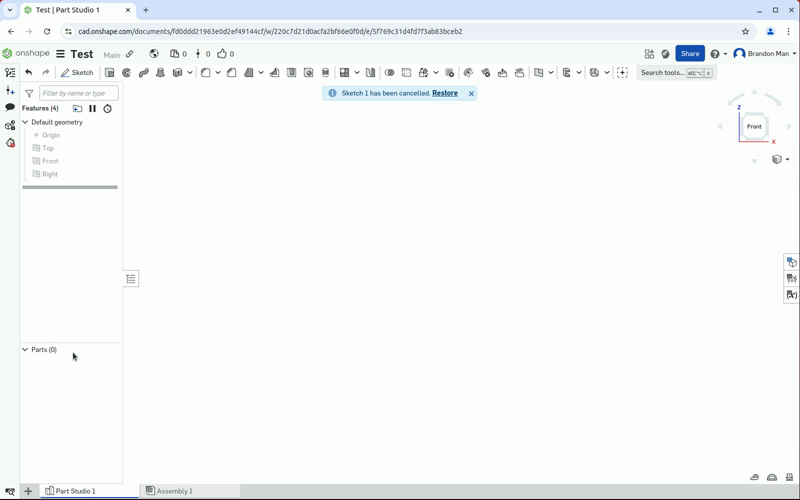
key(shift+s)
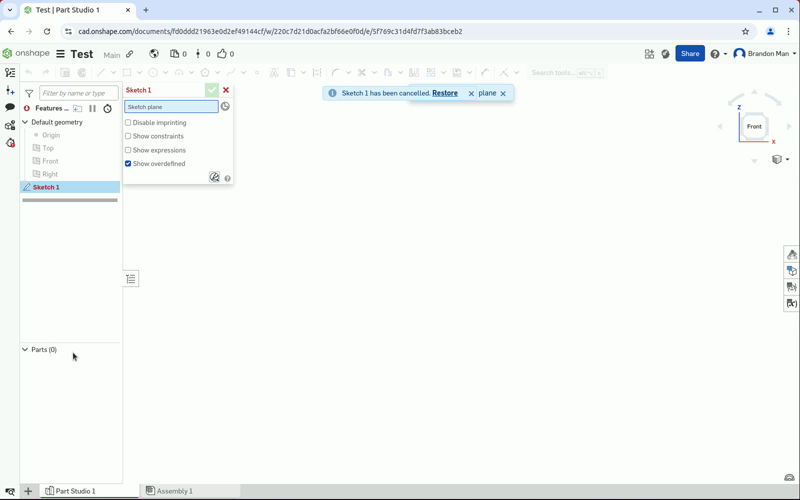
mouse_move(73, 163)
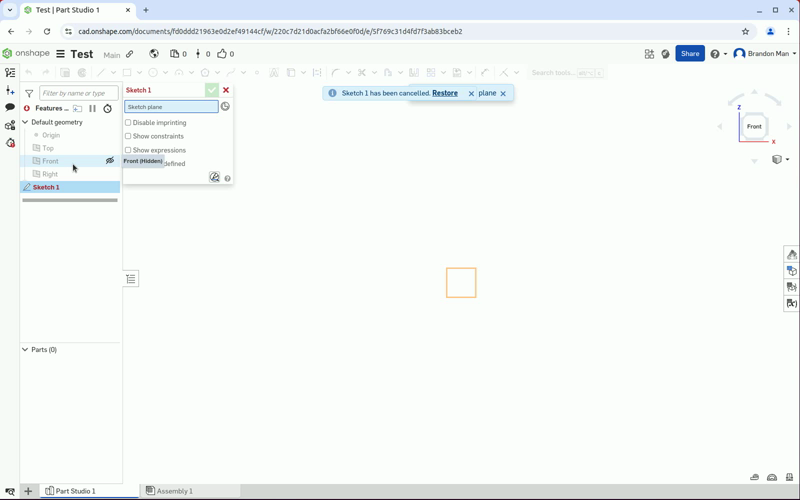
click(73, 163)
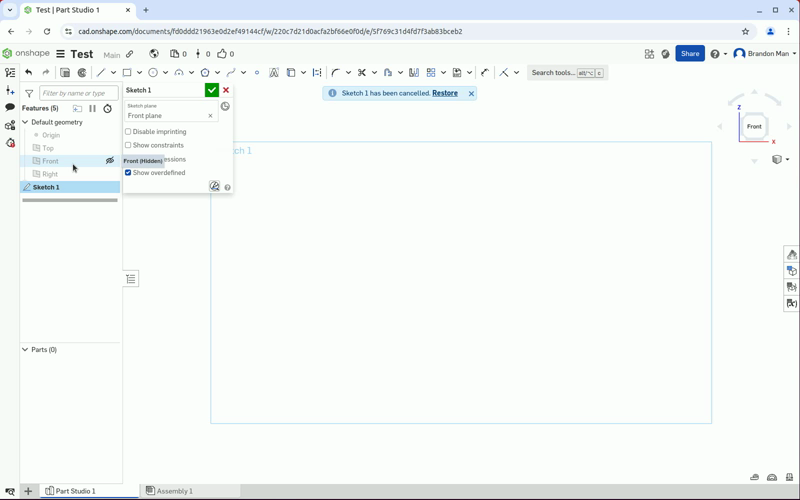
mouse_move(73, 352)
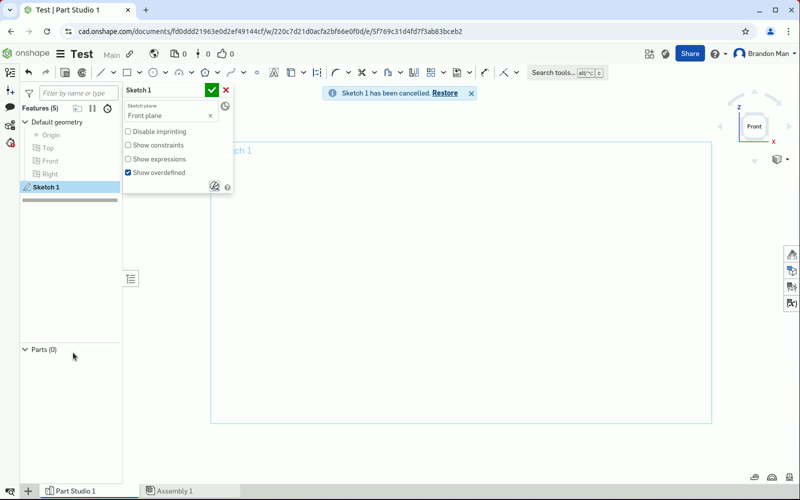
key(y)
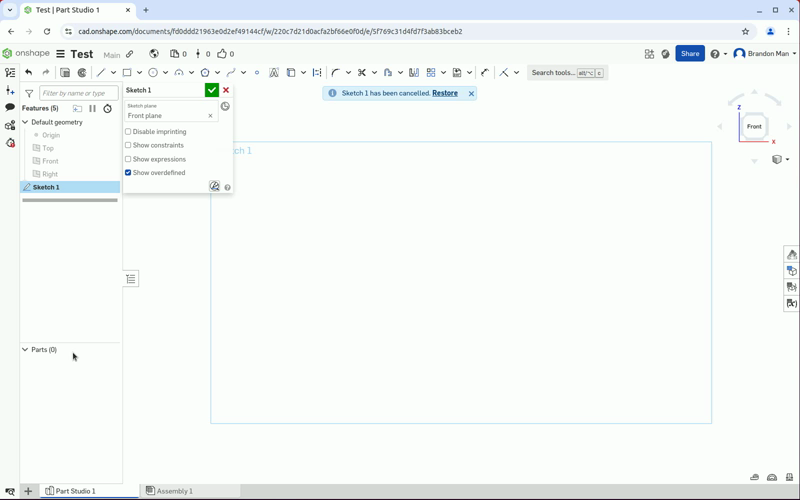
key(c)
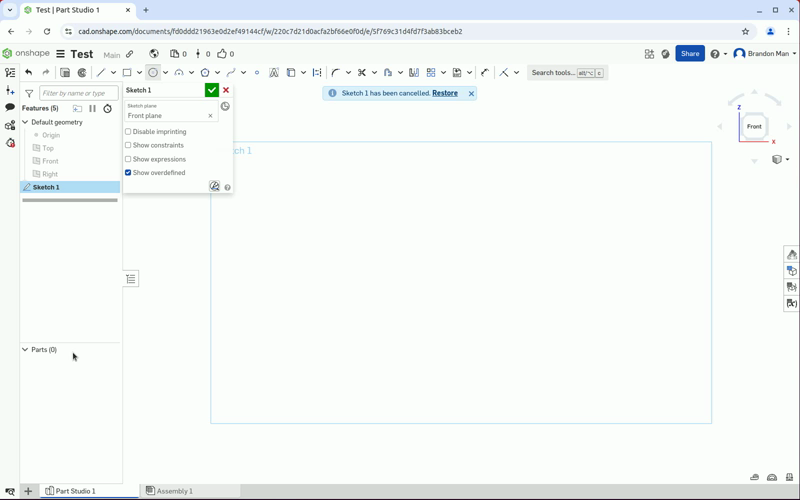
key_down(shift)
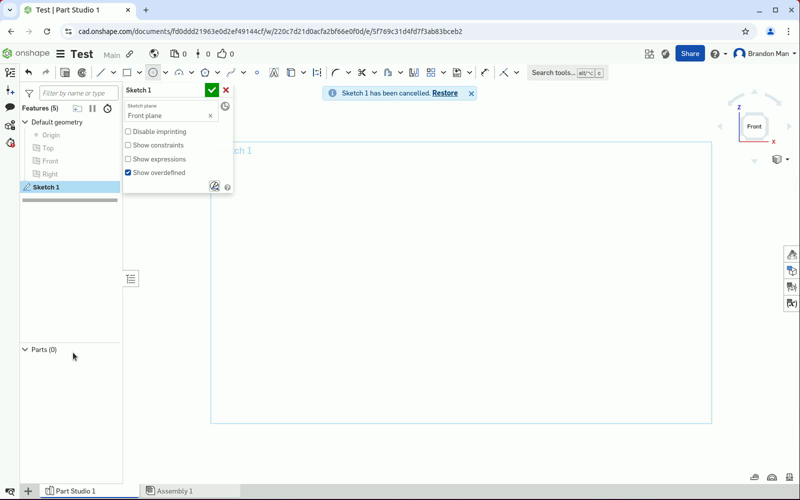
mouse_move(461, 282)
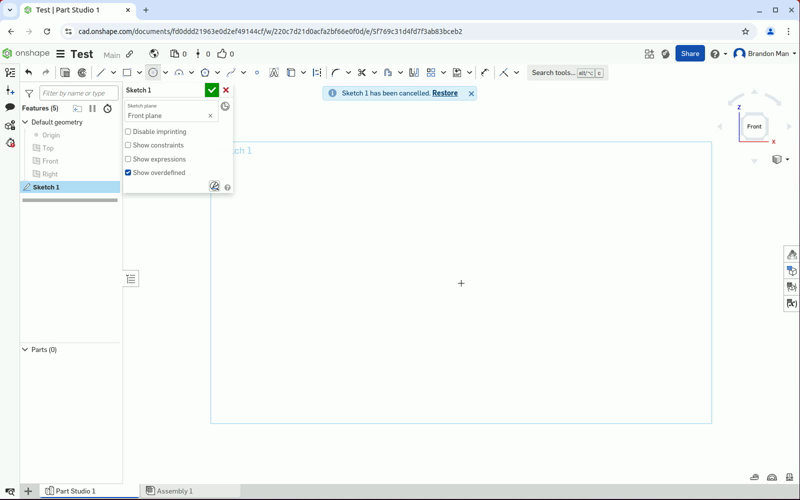
click(461, 282)
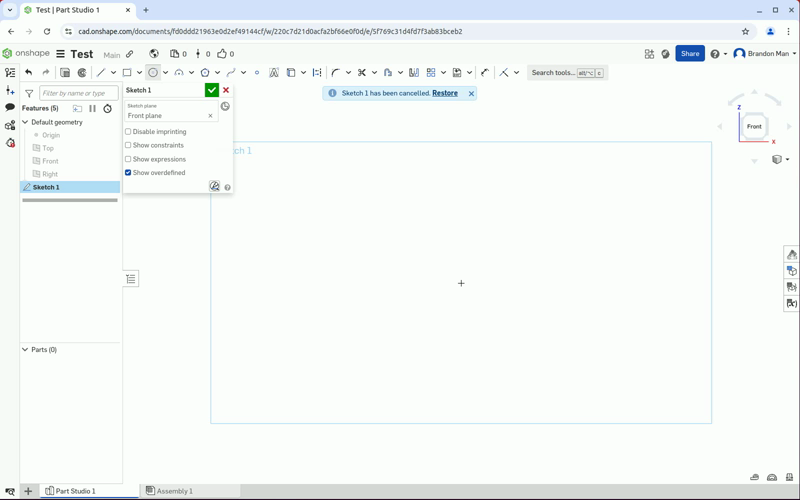
key_up(shift)
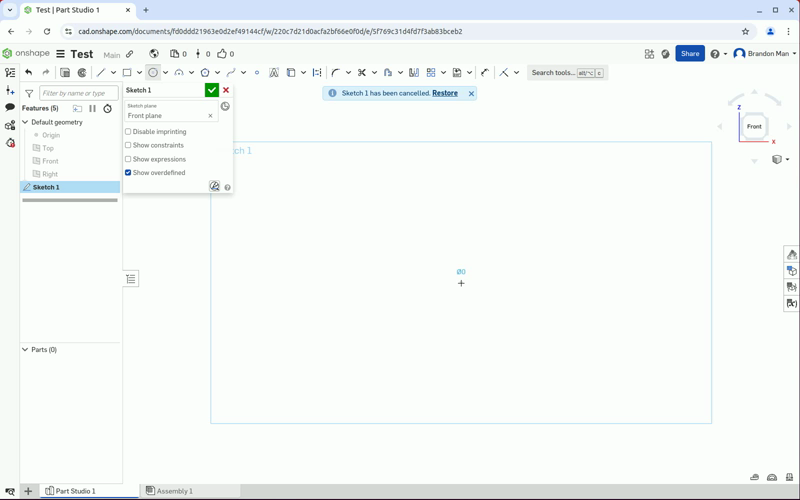
mouse_move(574, 282)
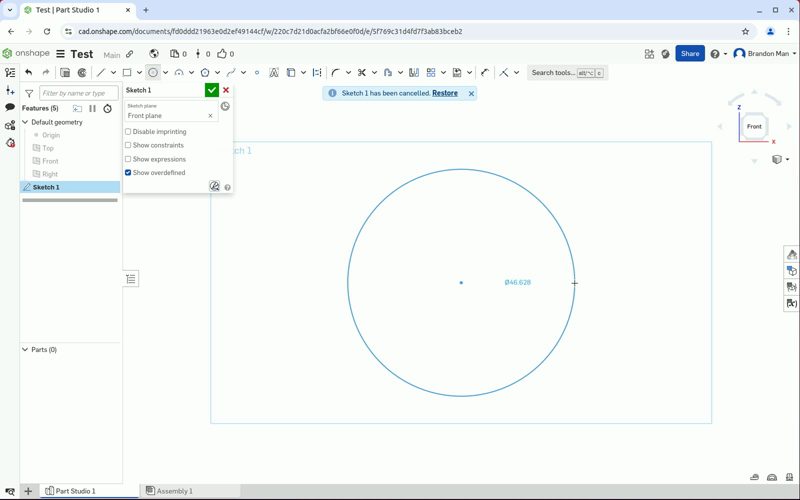
click(574, 282)
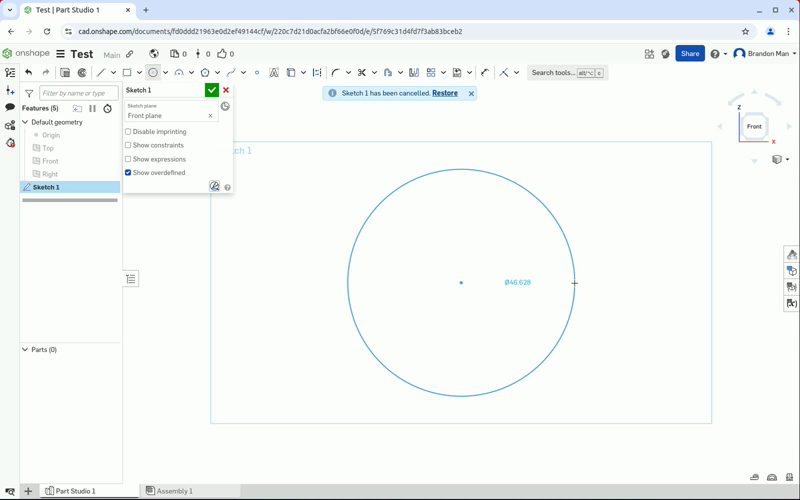
key(esc)
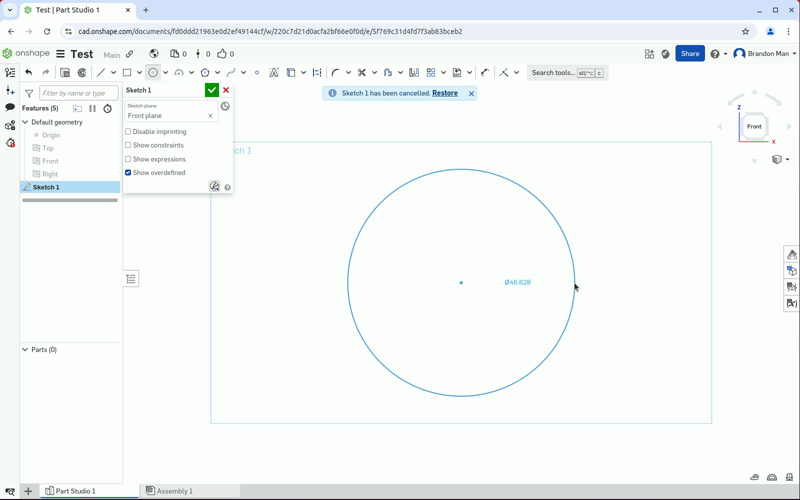
key(c)
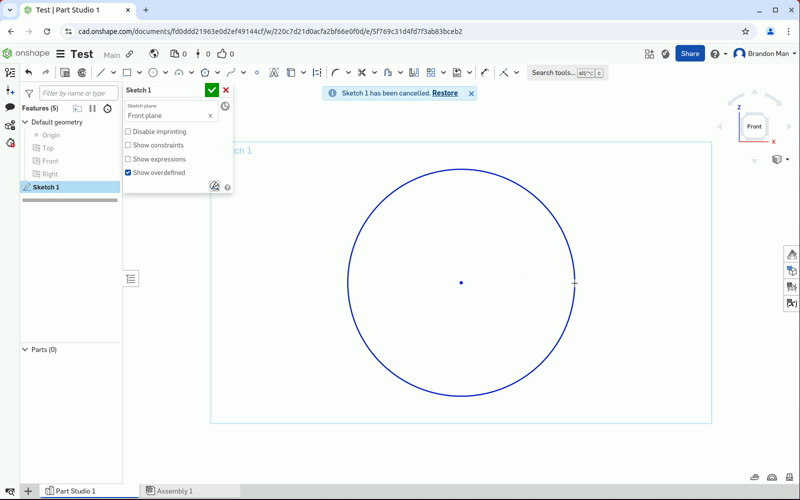
key_down(shift)
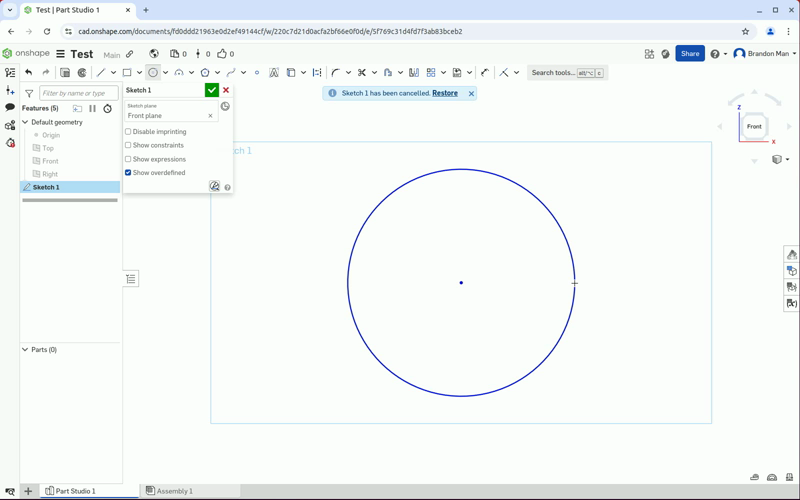
mouse_move(461, 282)
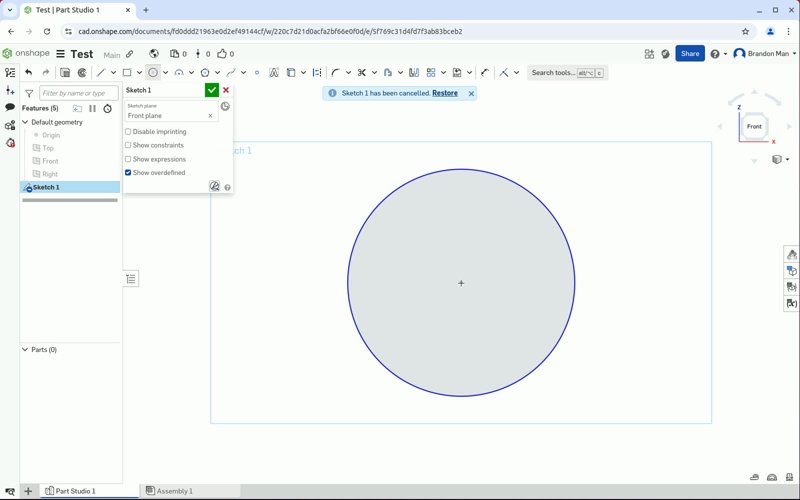
click(461, 282)
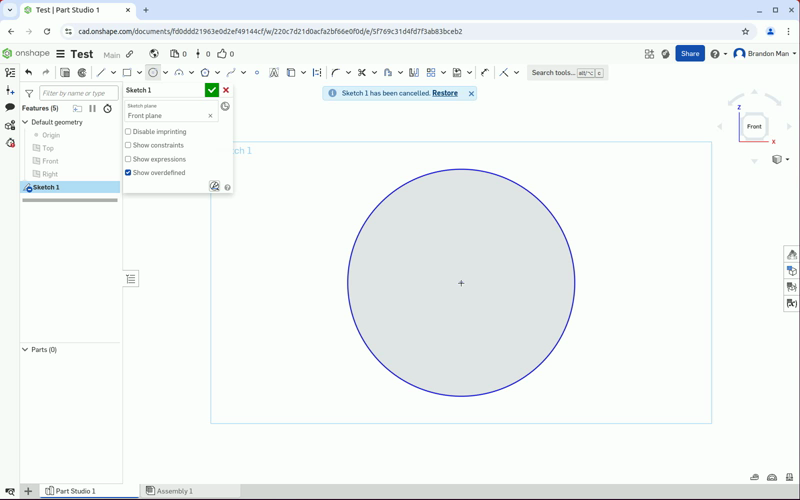
key_up(shift)
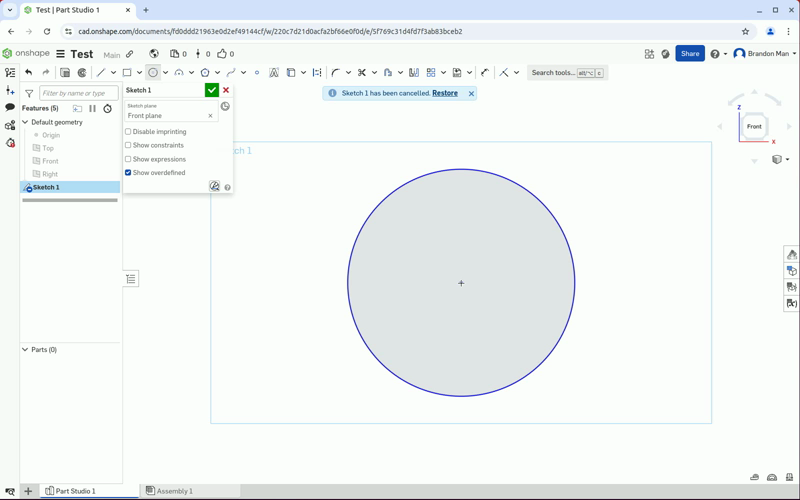
mouse_move(527, 282)
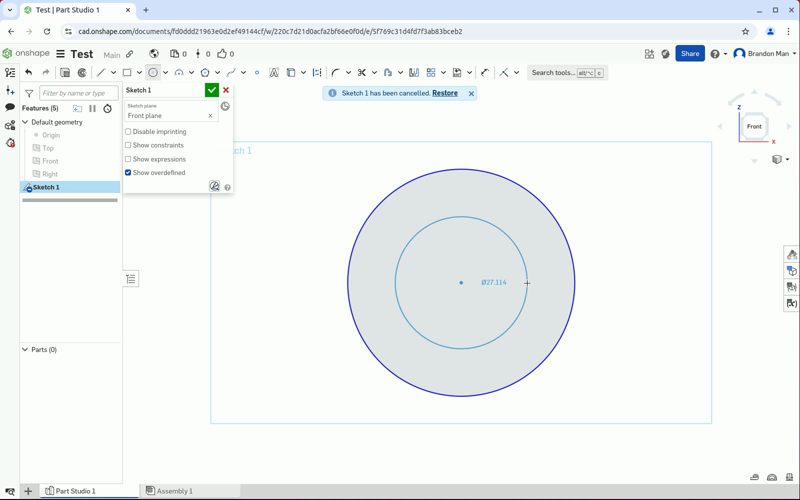
click(527, 282)
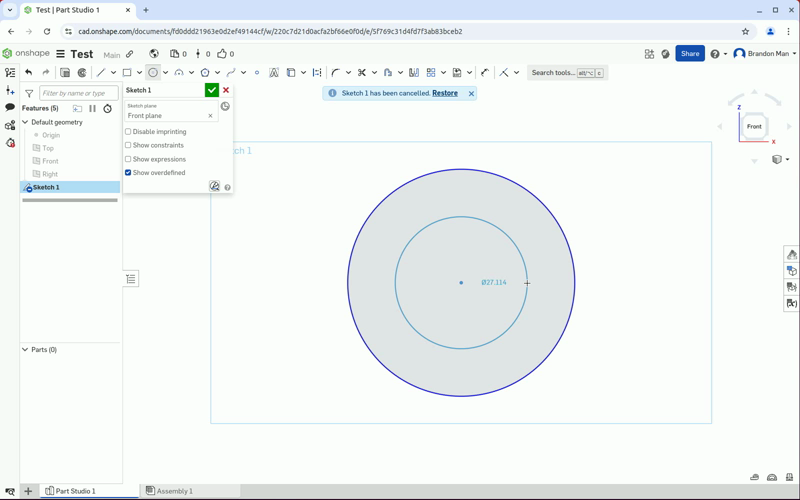
key(esc)
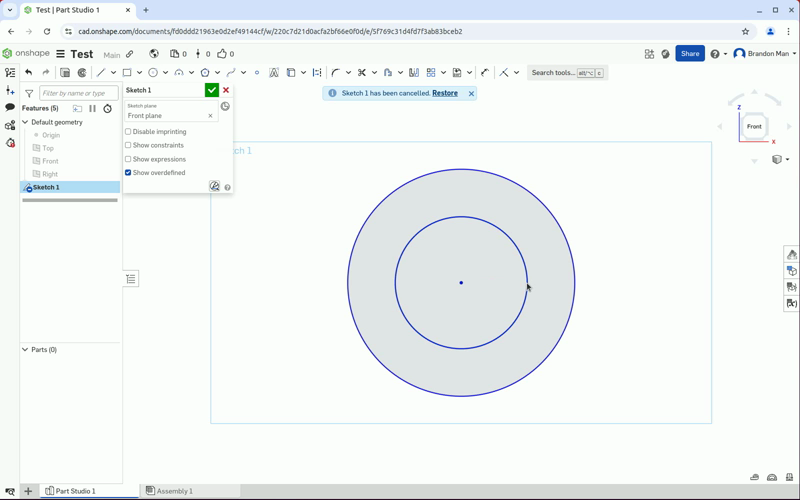
mouse_move(513, 203)
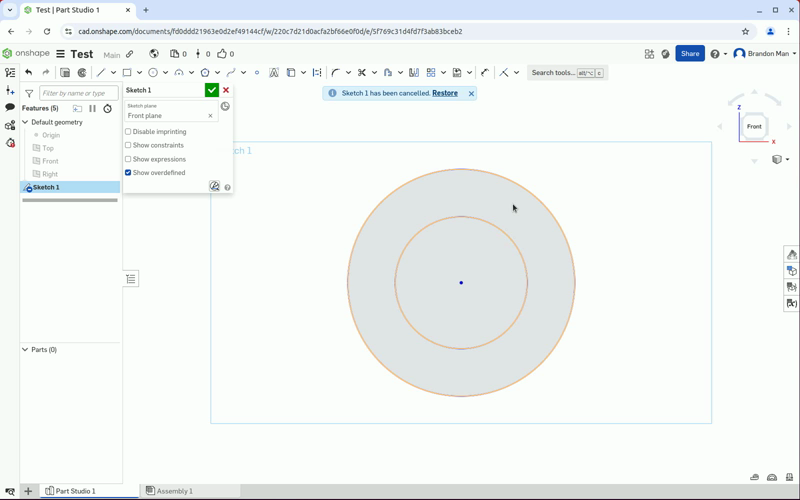
click(513, 203)
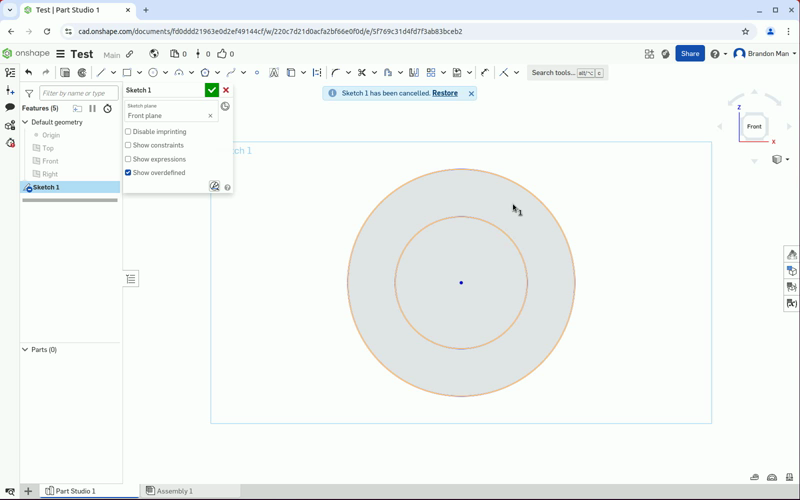
mouse_move(73, 352)
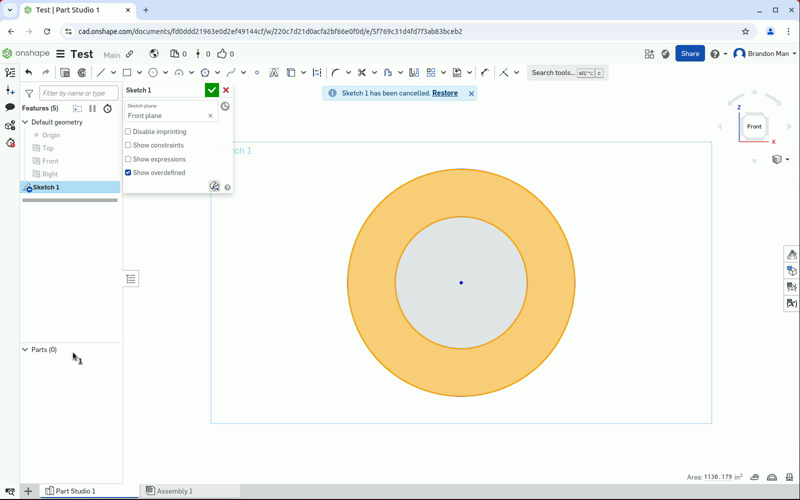
key(shift+y)
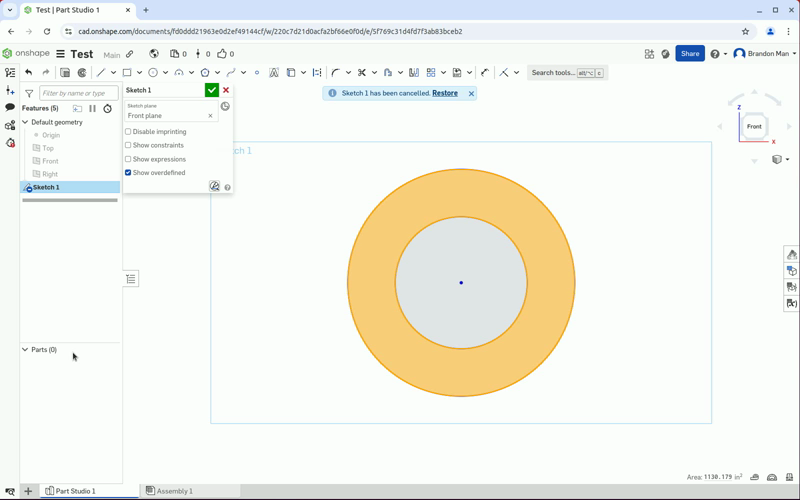
key(shift+e)
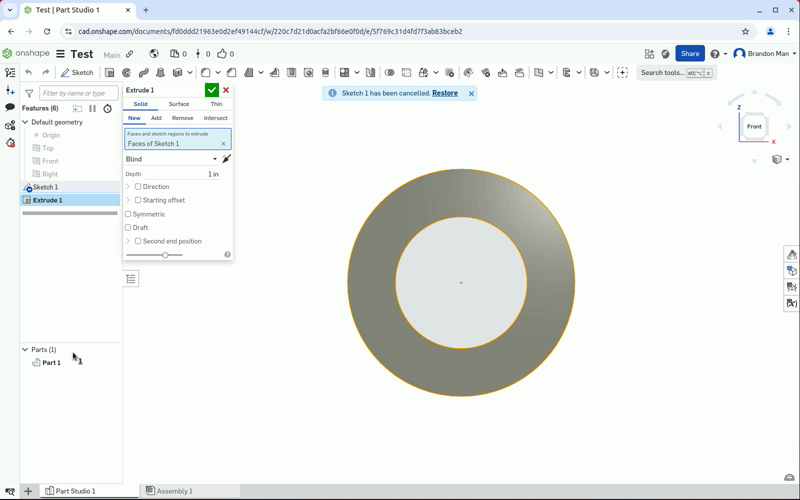
mouse_move(143, 106)
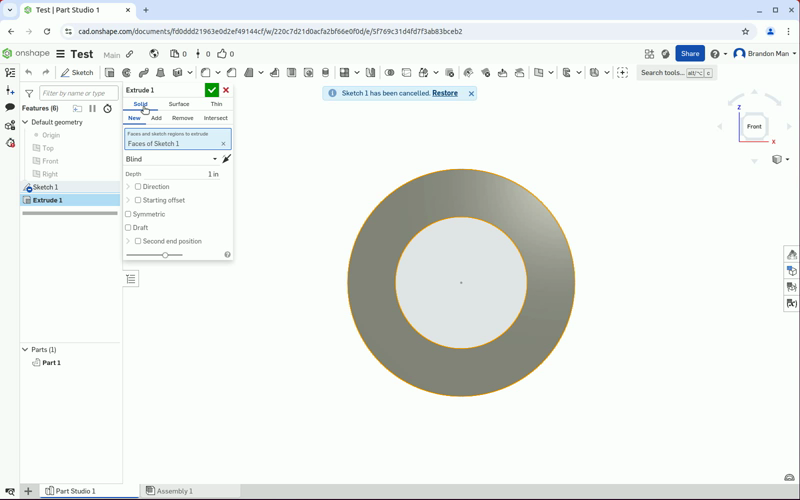
click(143, 106)
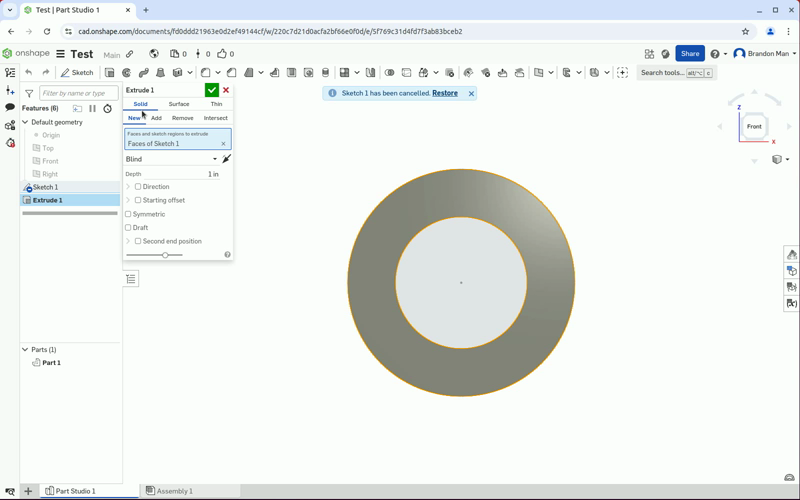
mouse_move(137, 120)
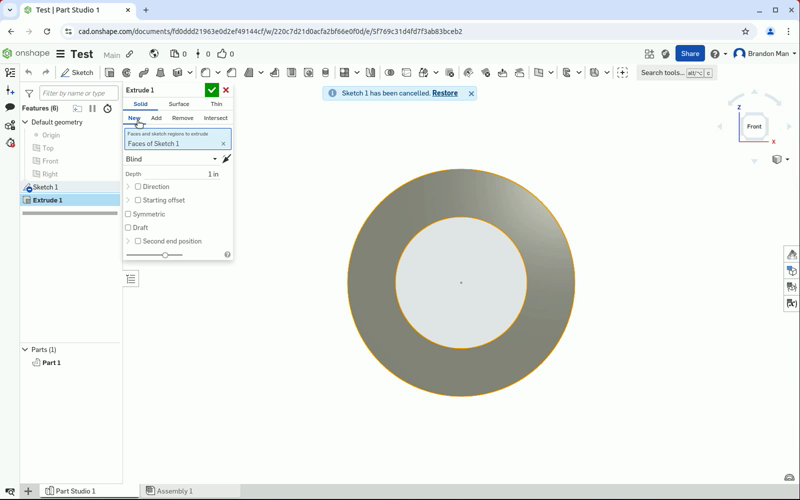
click(137, 120)
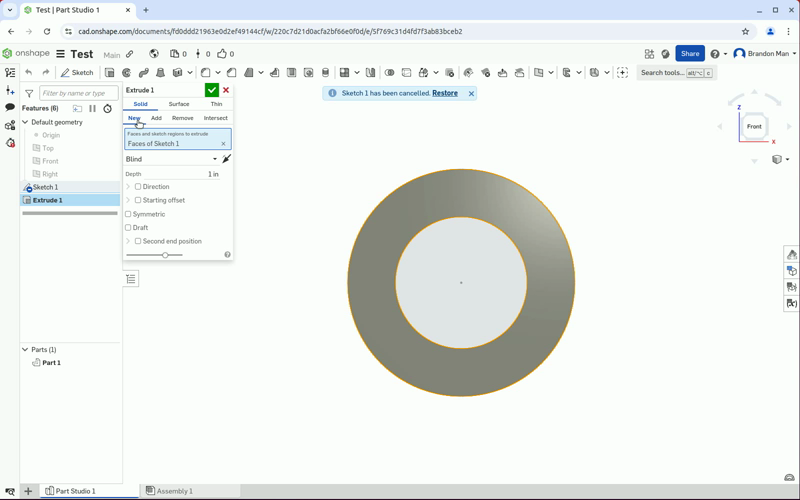
key(tab, 4)
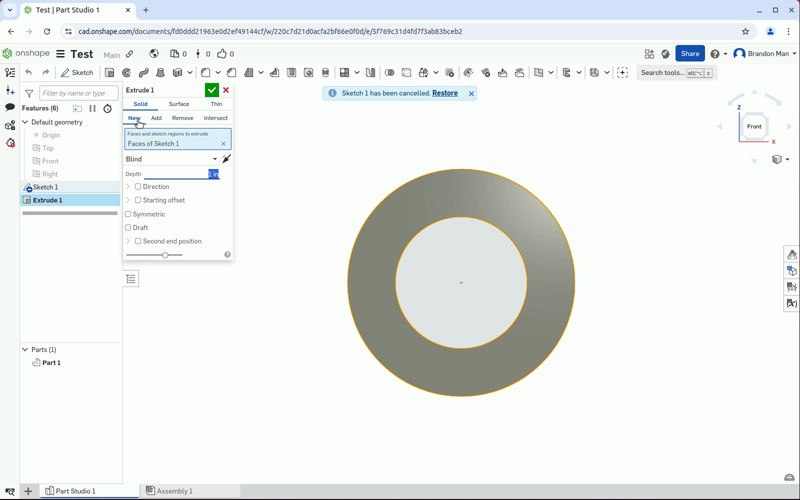
text(2.889)
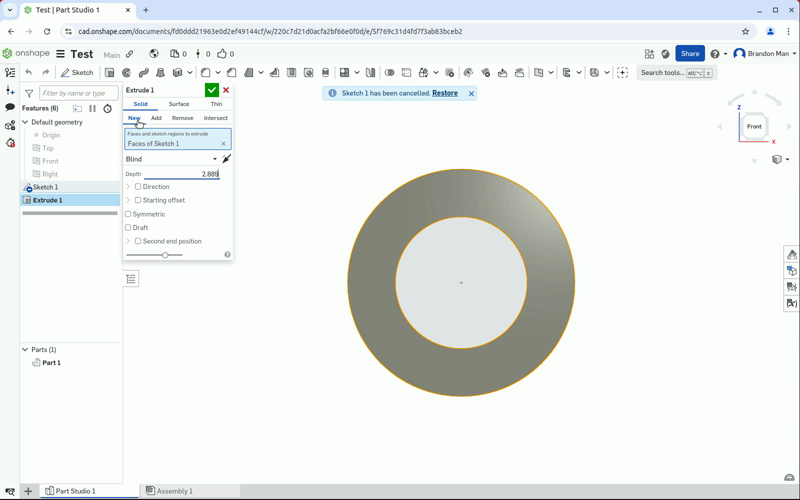
key(enter)
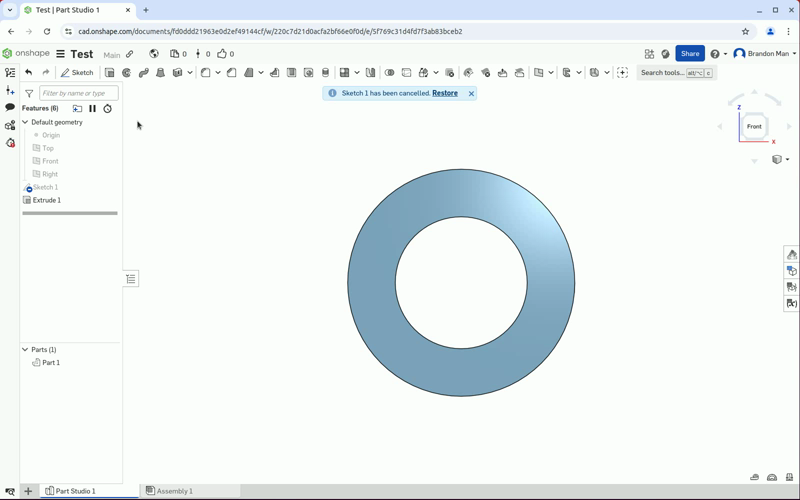
key(shift+h)
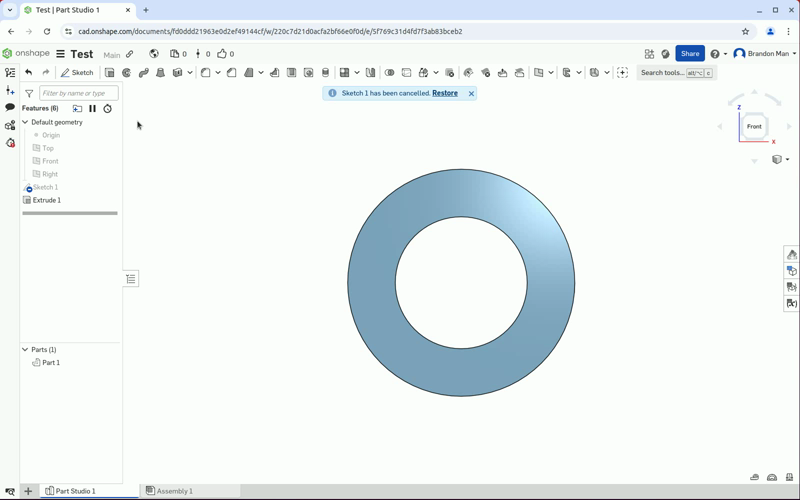
key(shift+h)
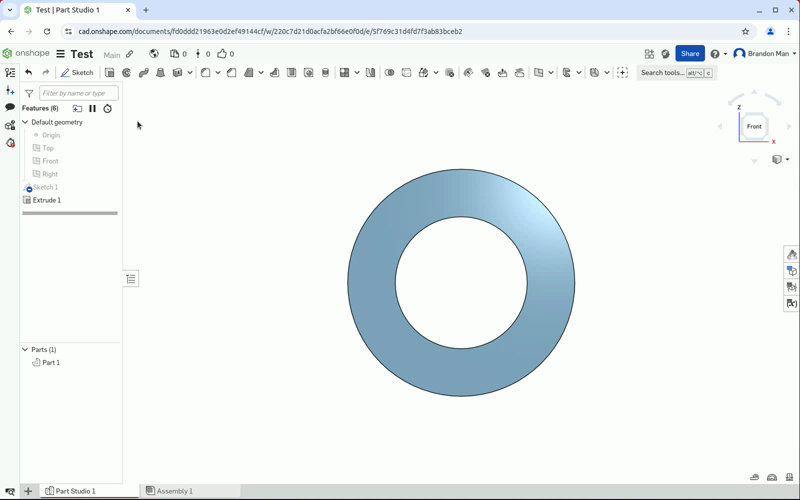
mouse_move(73, 189)
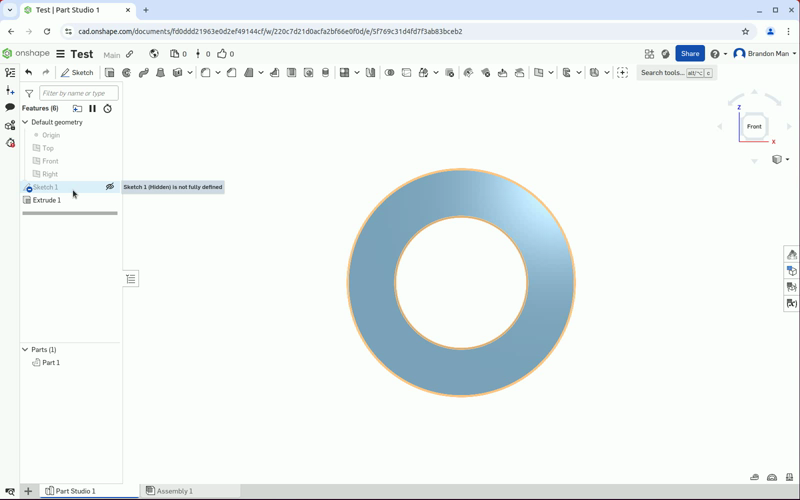
click(73, 189)
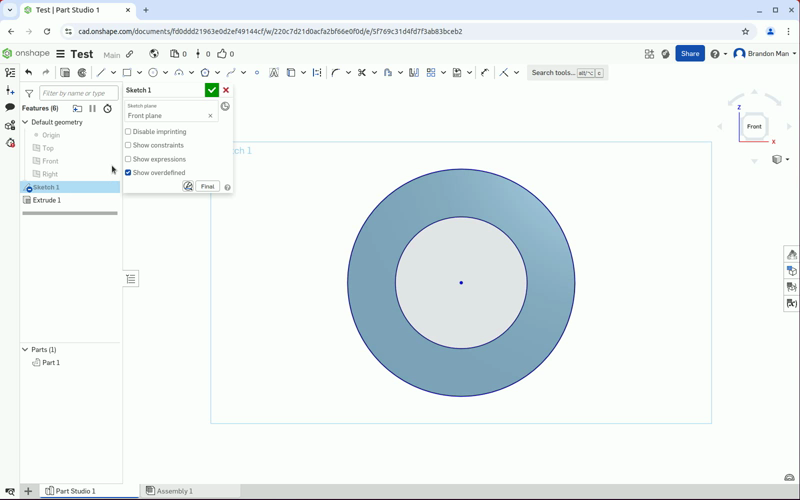
mouse_move(229, 92)
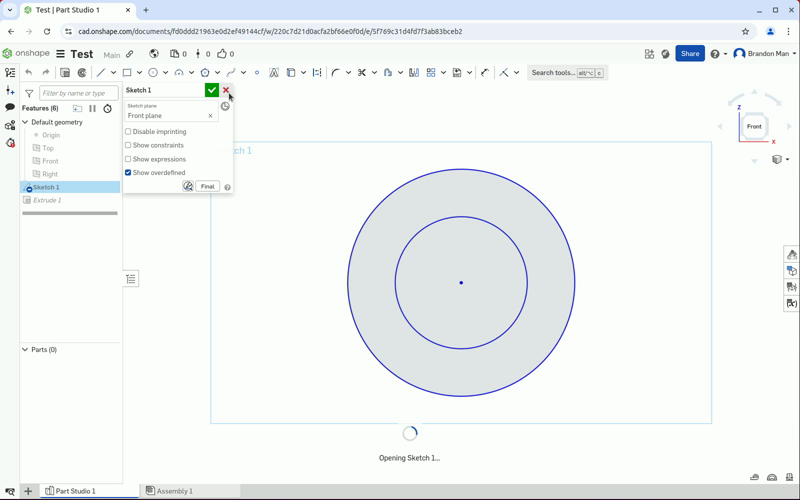
click(229, 92)
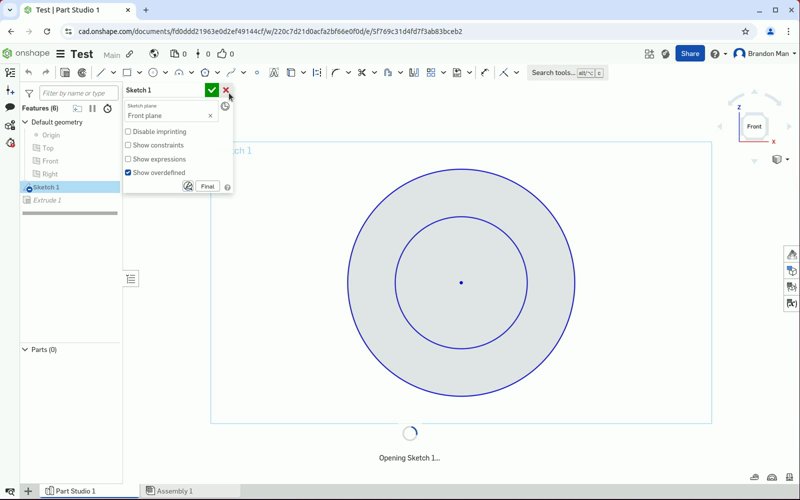
key(shift+s)
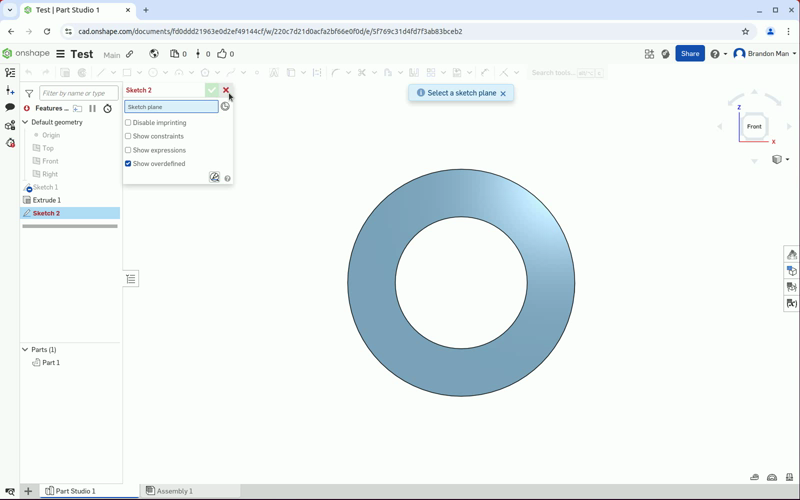
mouse_move(73, 163)
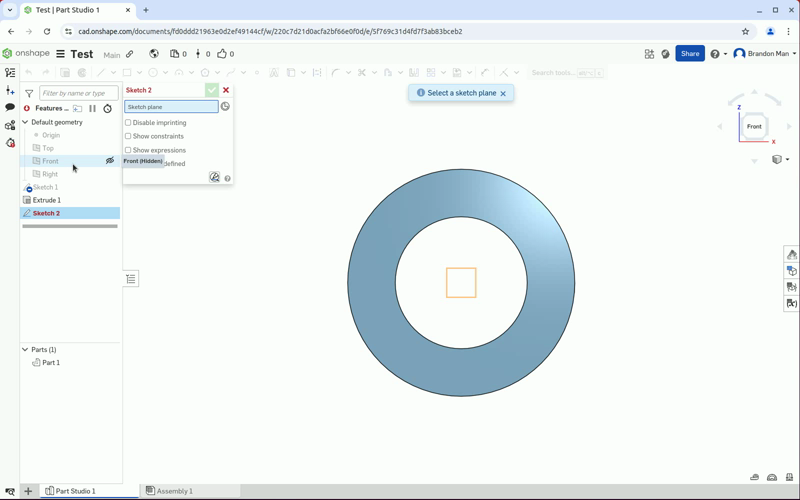
click(73, 163)
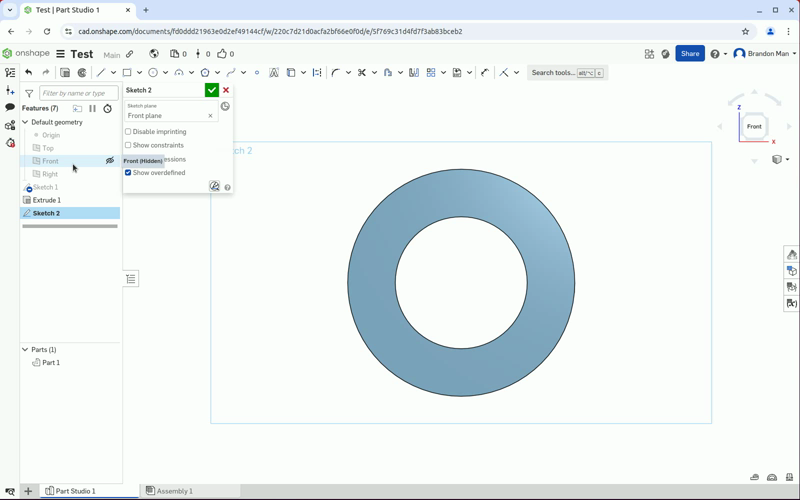
mouse_move(73, 352)
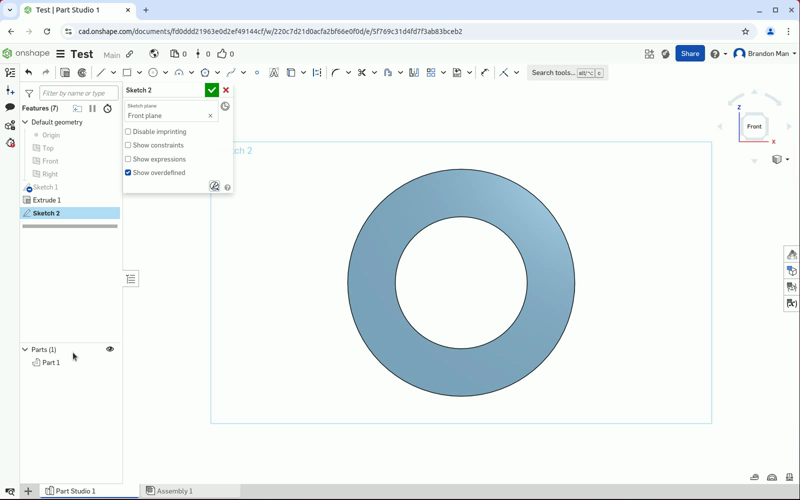
key(y)
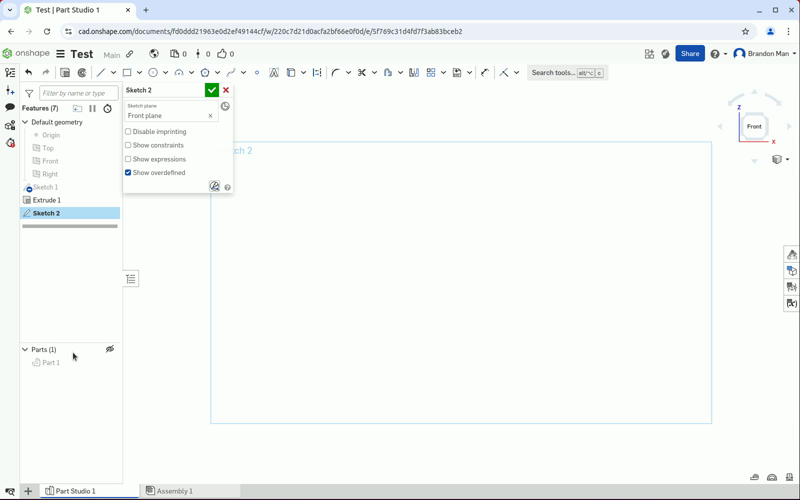
key(c)
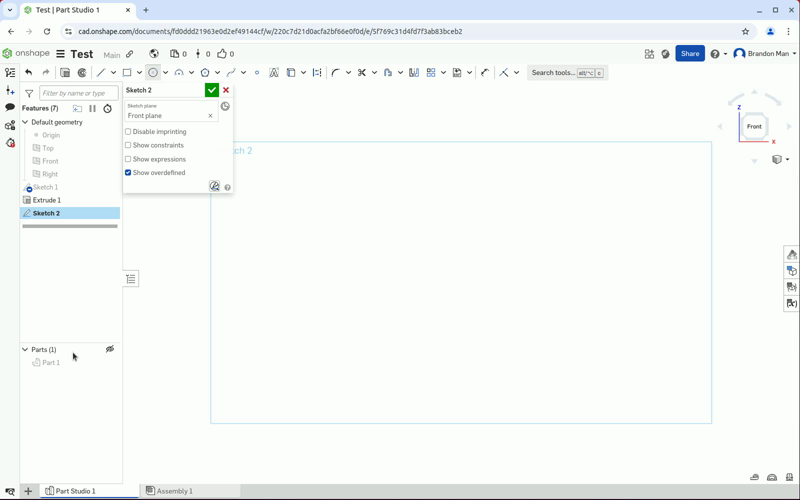
key_down(shift)
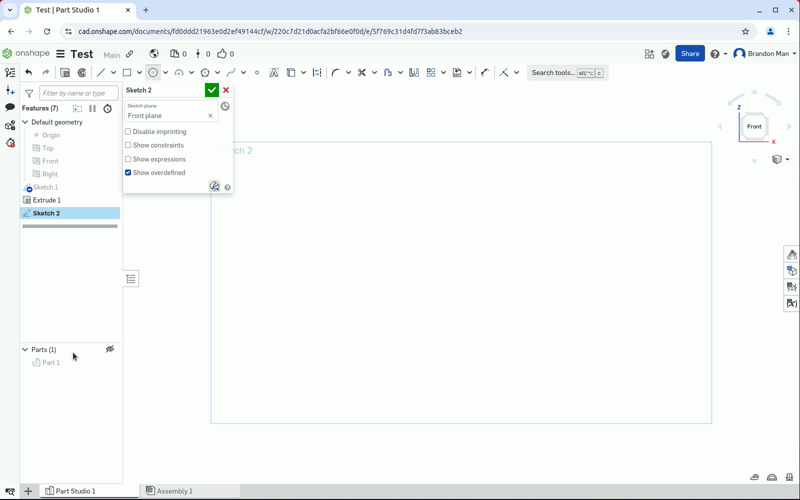
mouse_move(461, 282)
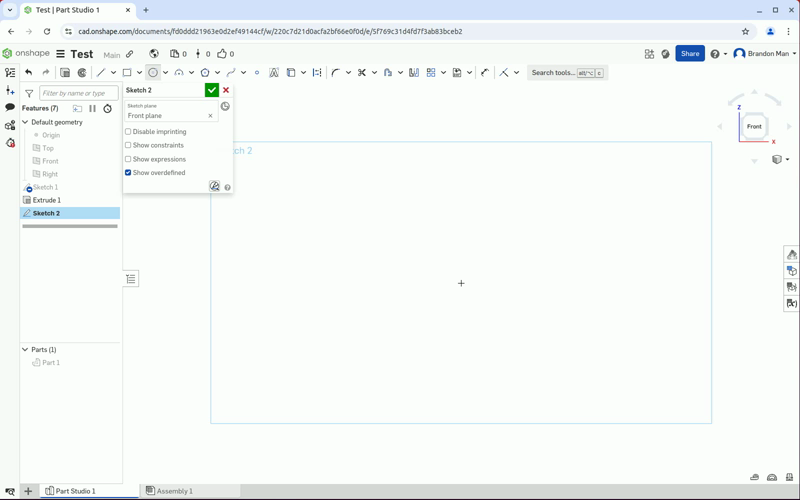
click(461, 282)
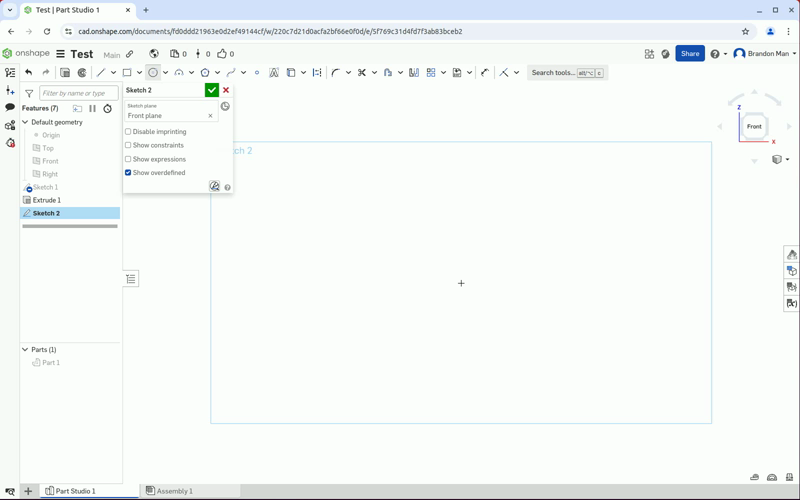
key_up(shift)
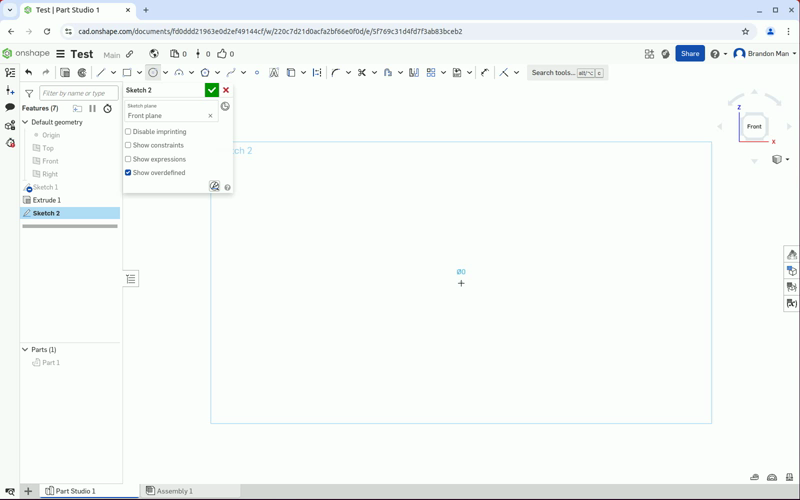
mouse_move(535, 282)
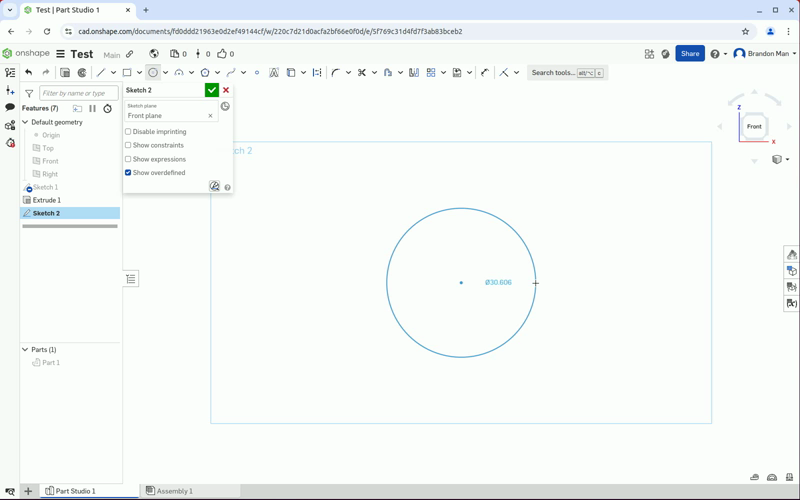
click(535, 282)
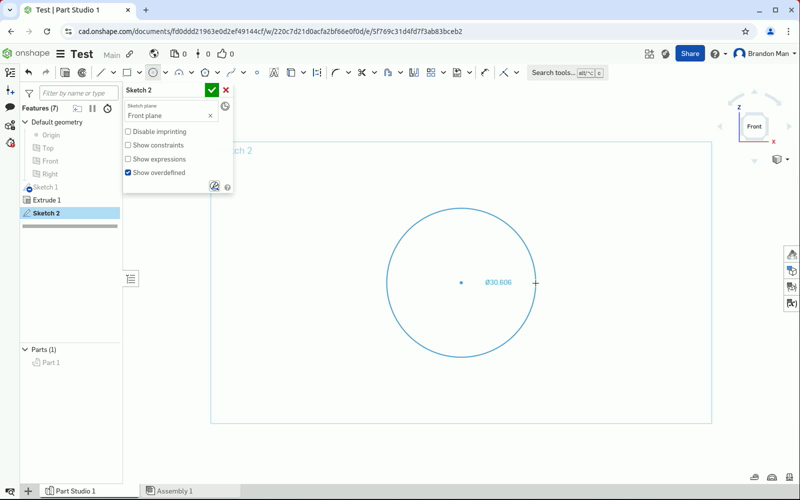
key(esc)
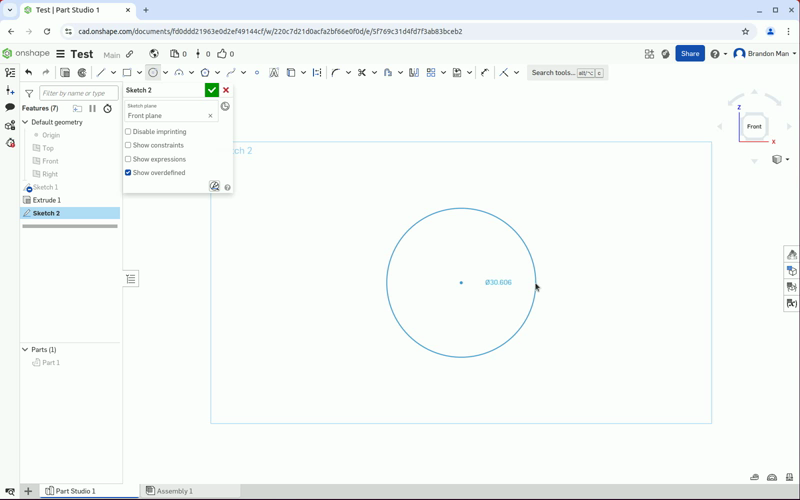
key(l)
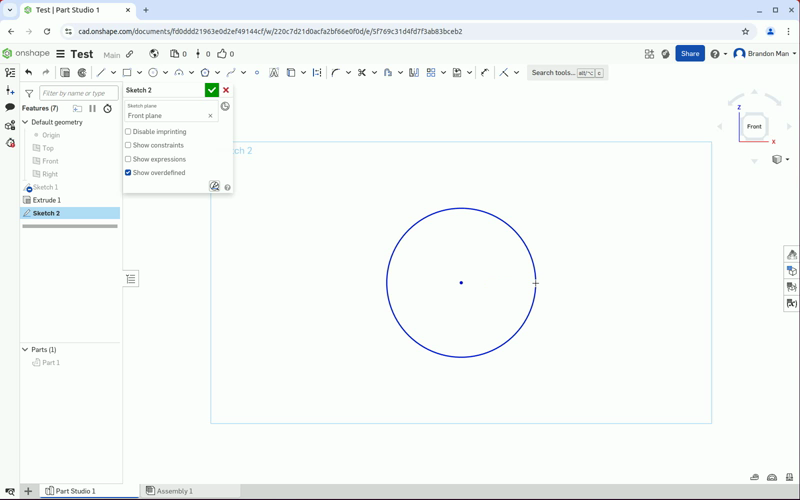
key_down(shift)
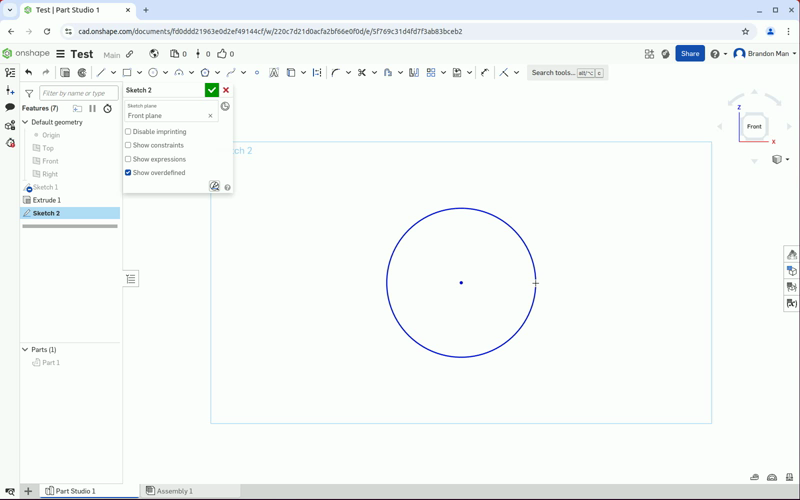
mouse_move(408, 320)
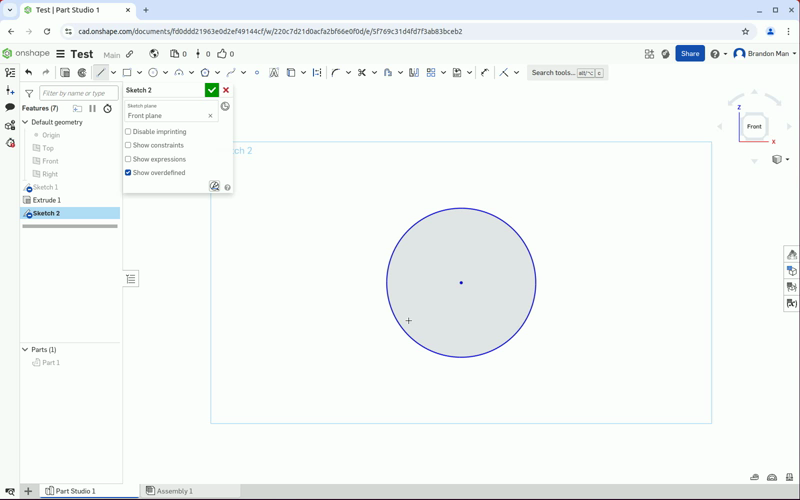
click(408, 320)
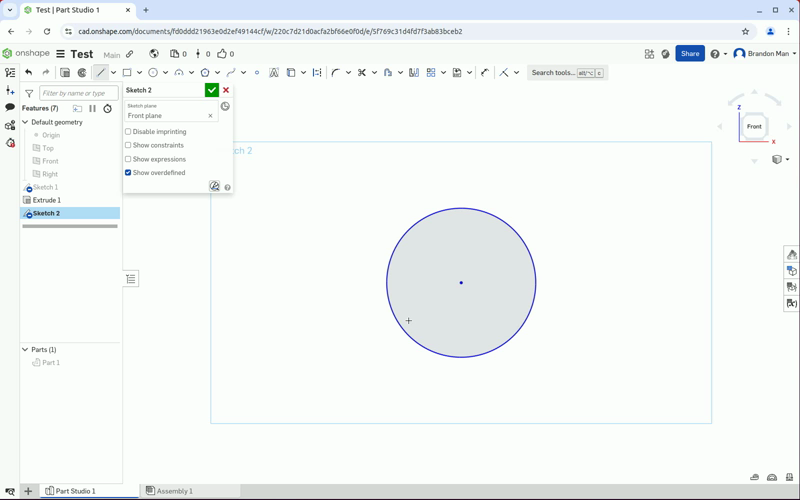
key_up(shift)
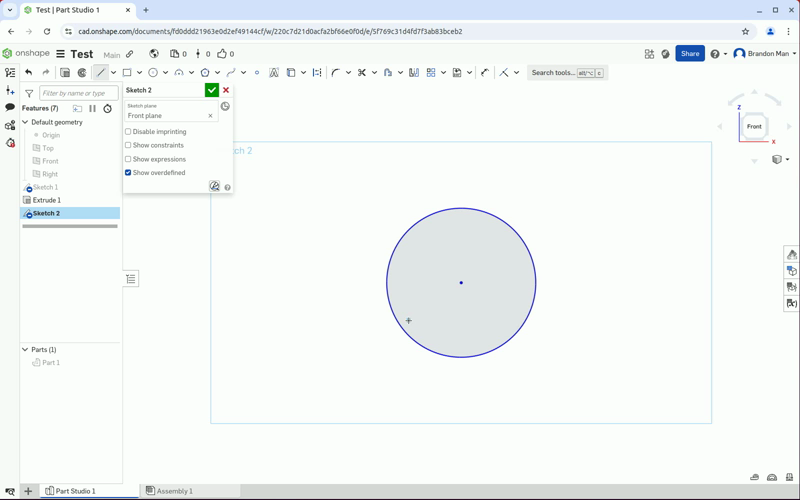
key_down(shift)
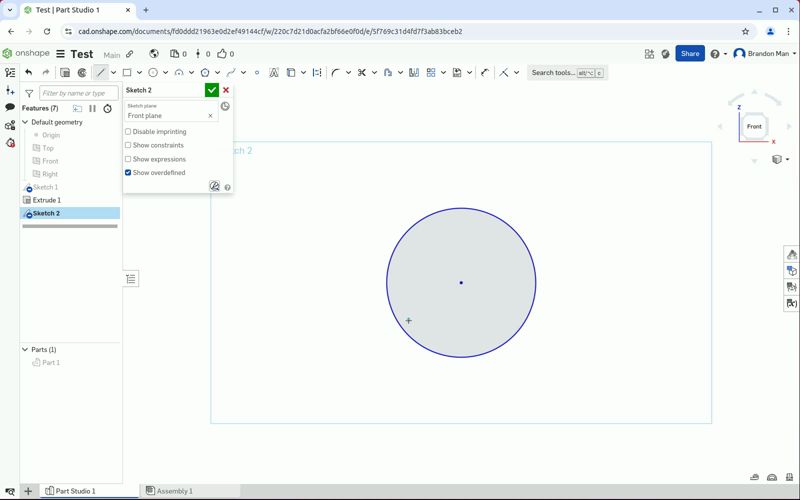
mouse_move(512, 320)
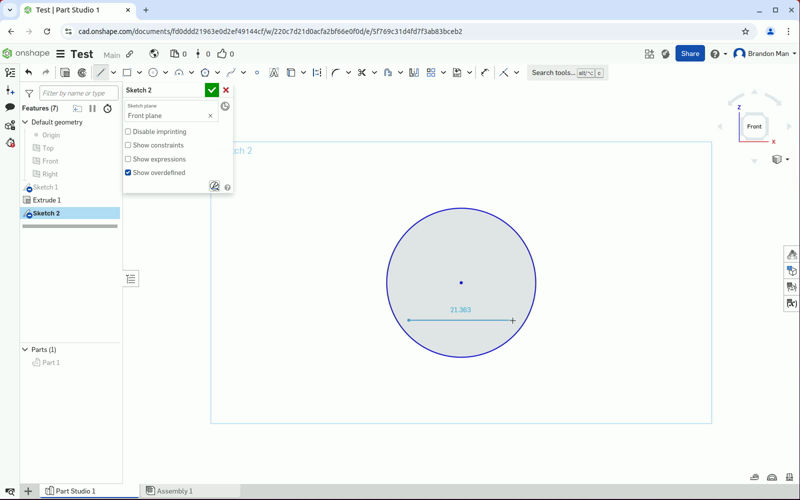
click(512, 320)
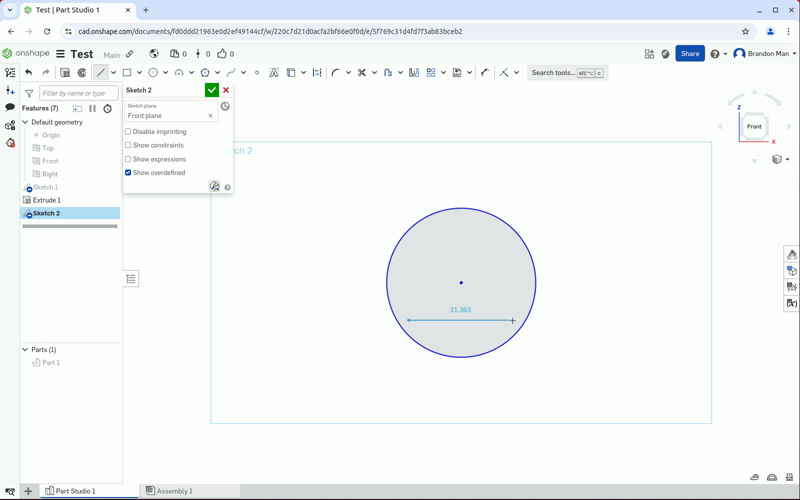
key_up(shift)
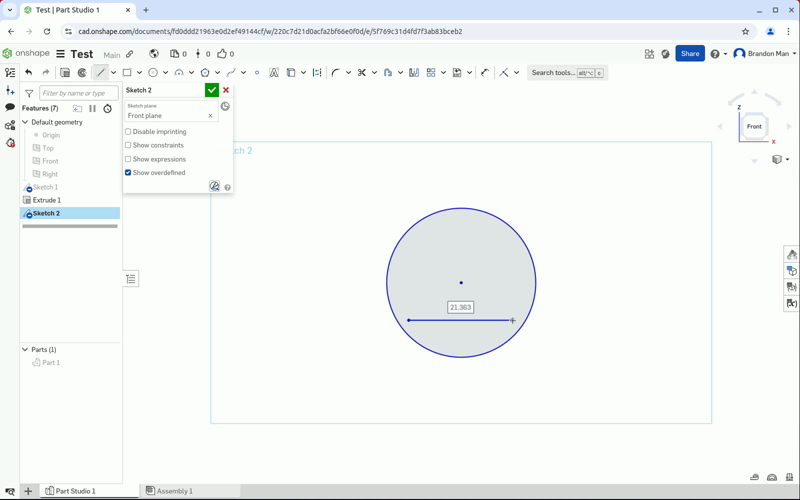
key(esc)
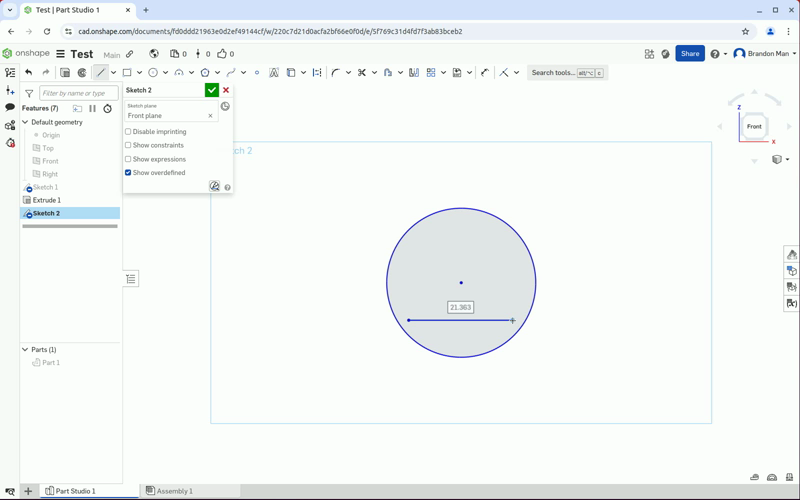
key(a)
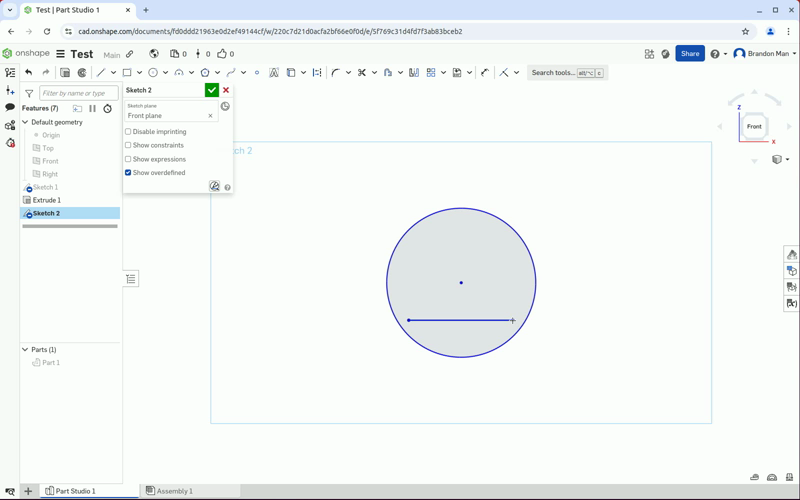
mouse_move(512, 320)
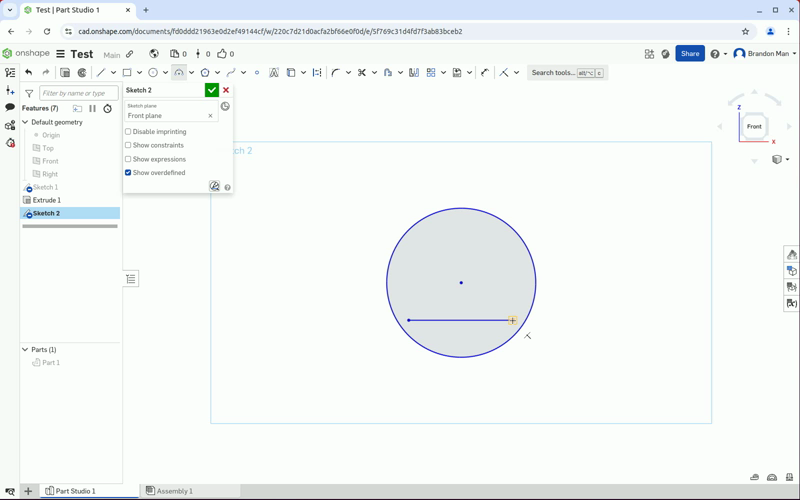
click(512, 320)
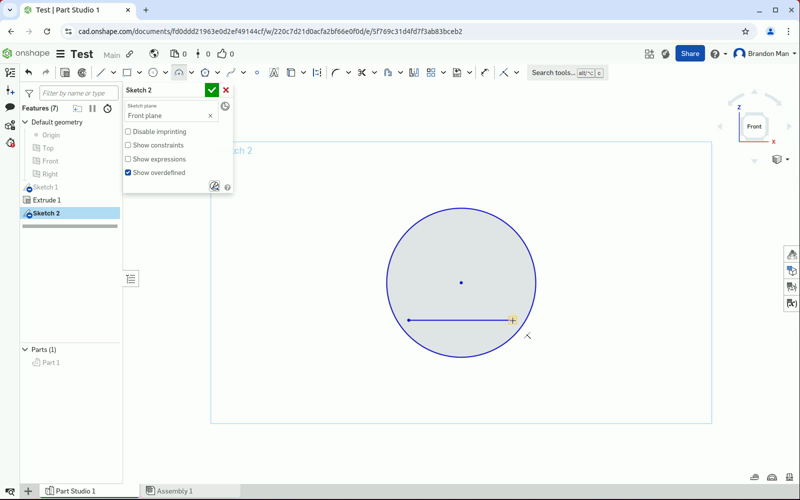
key_down(shift)
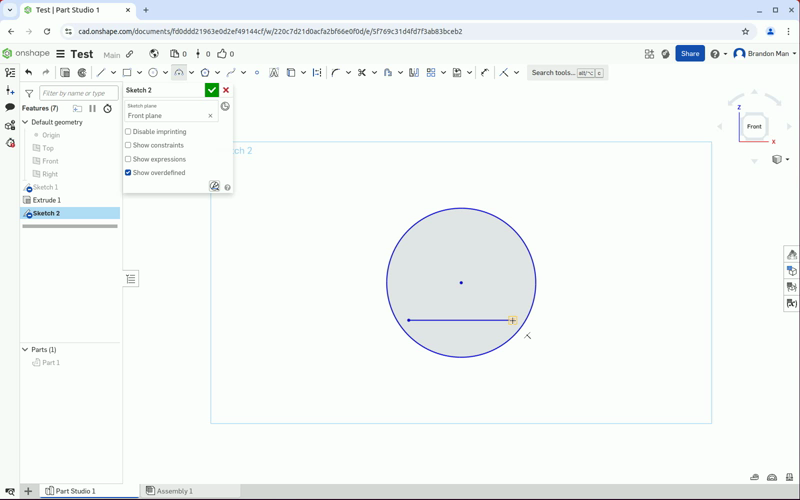
mouse_move(512, 245)
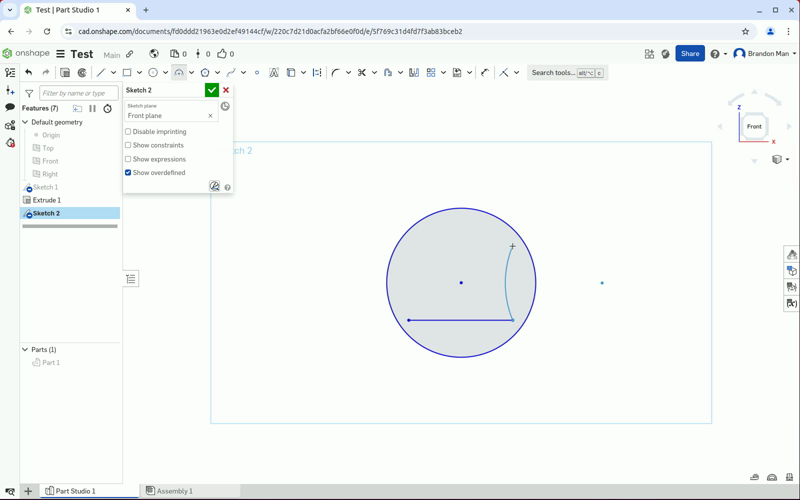
click(512, 245)
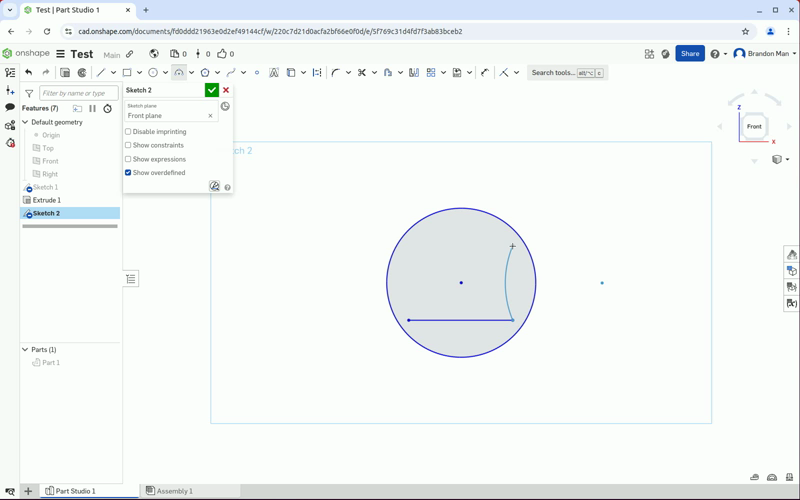
mouse_move(524, 282)
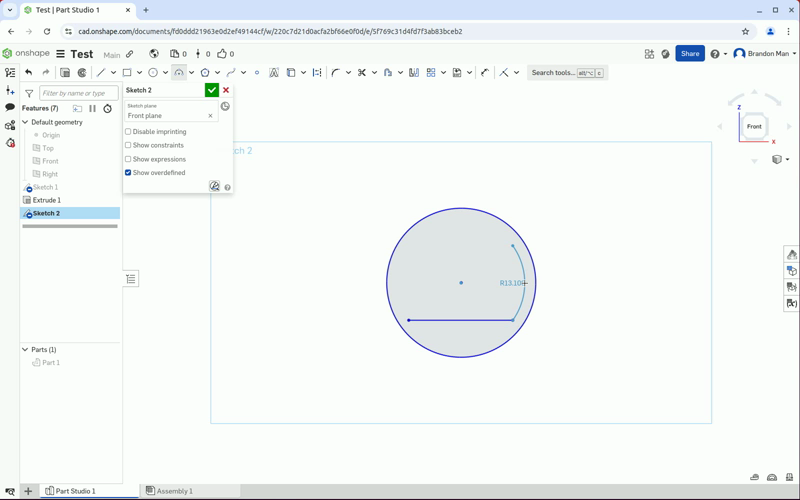
click(524, 282)
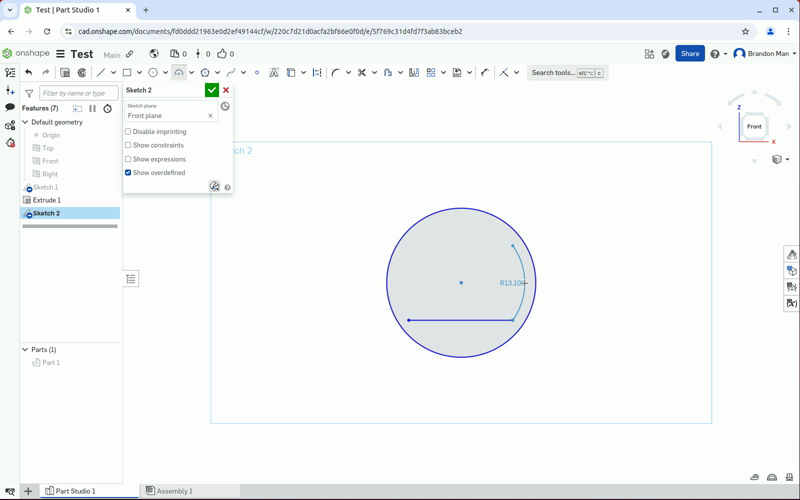
key_up(shift)
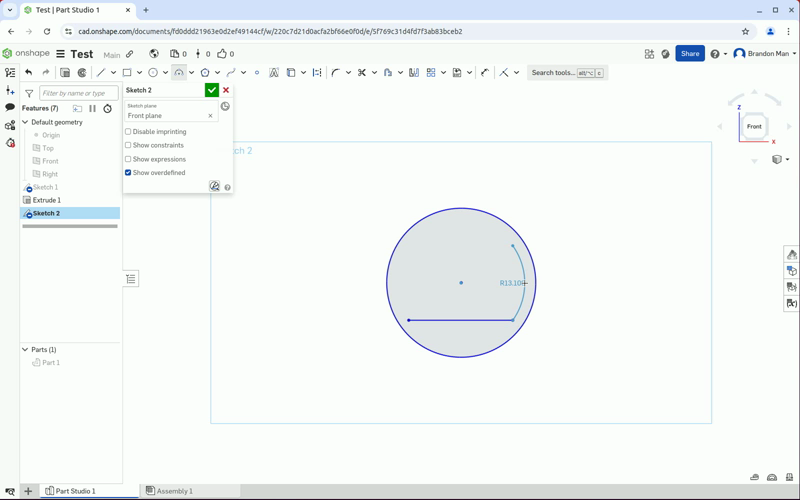
key(esc)
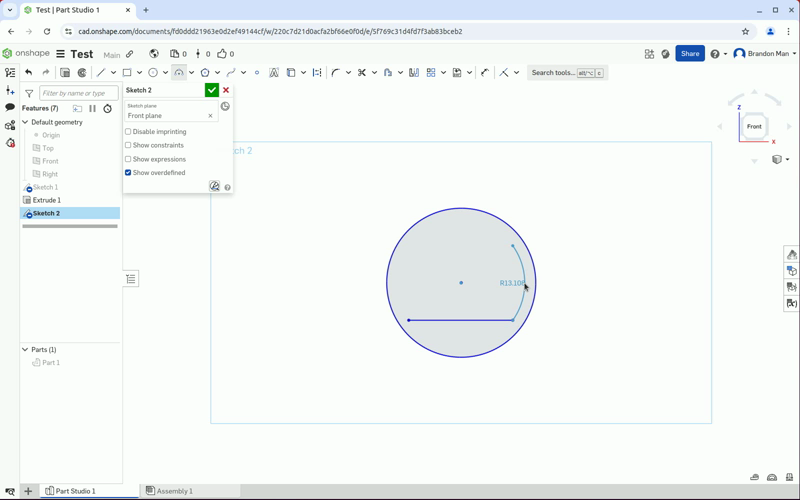
key(l)
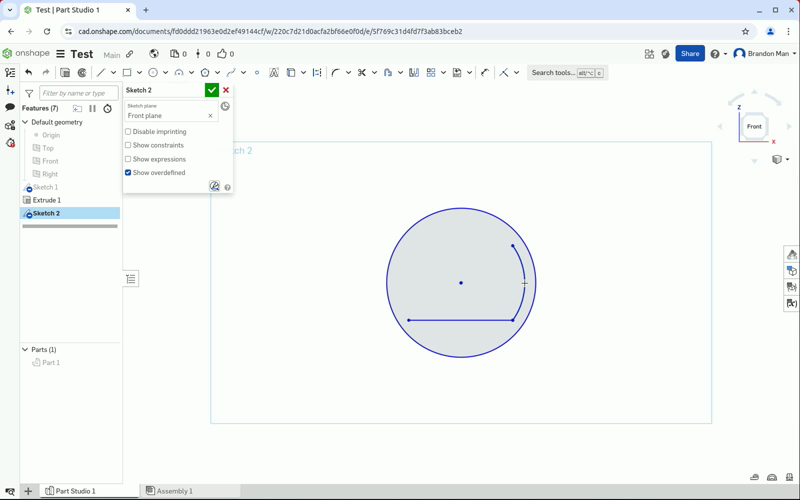
mouse_move(512, 245)
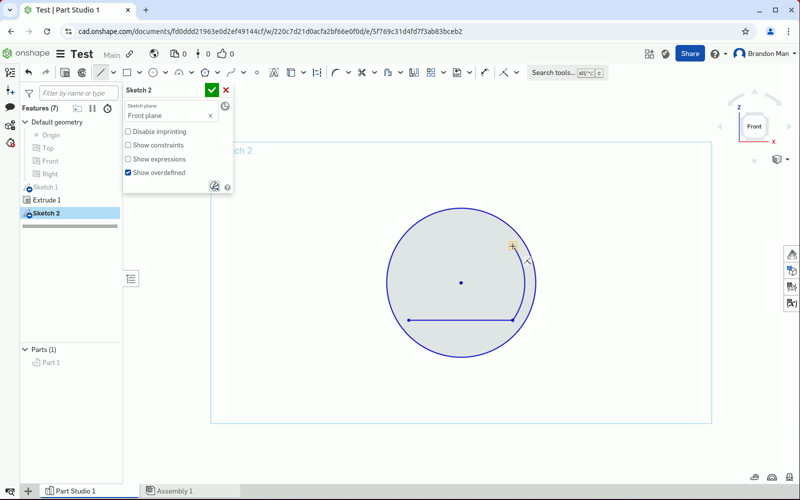
click(512, 245)
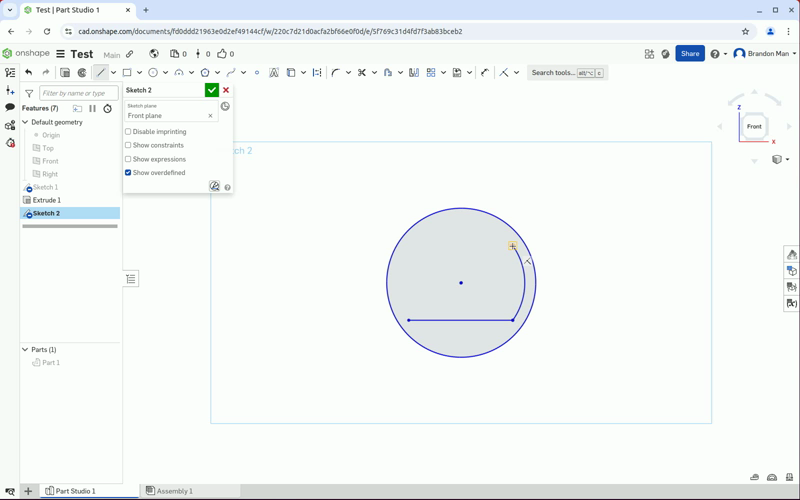
key_down(shift)
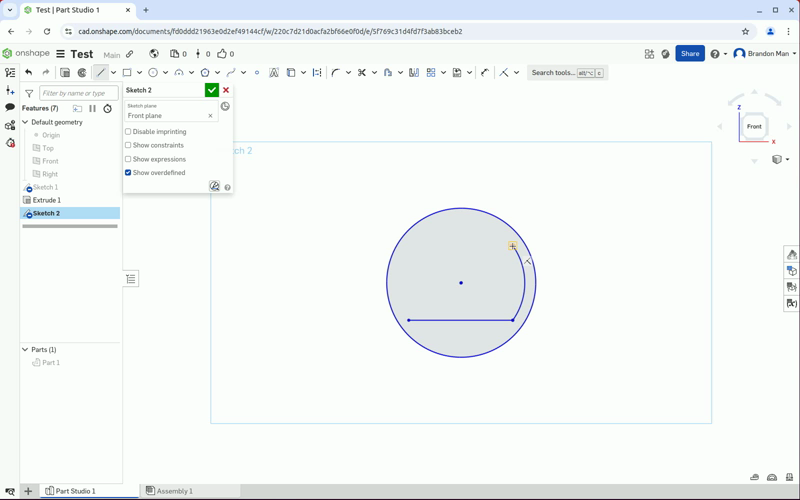
mouse_move(408, 245)
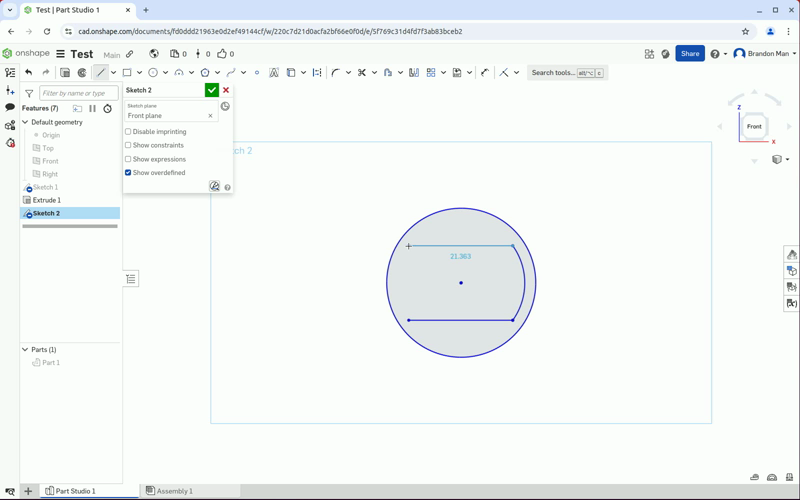
click(408, 245)
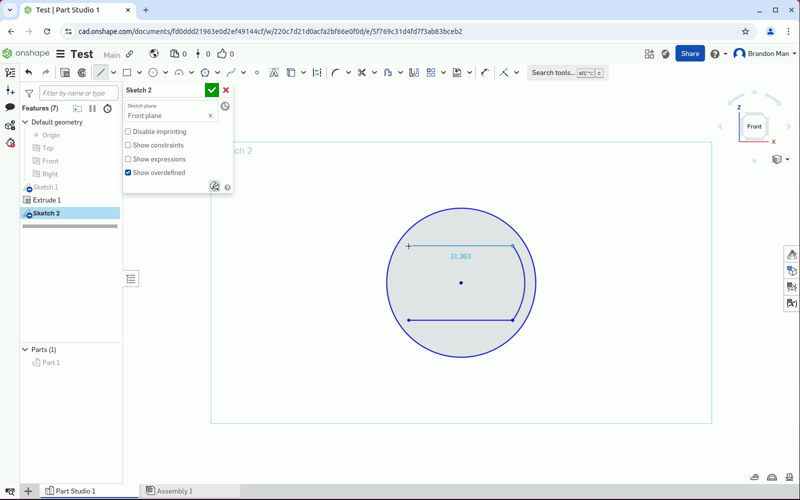
key_up(shift)
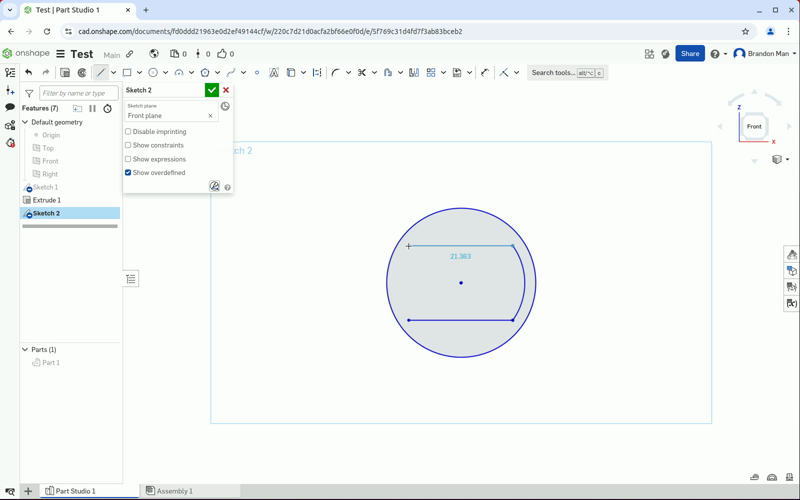
key(esc)
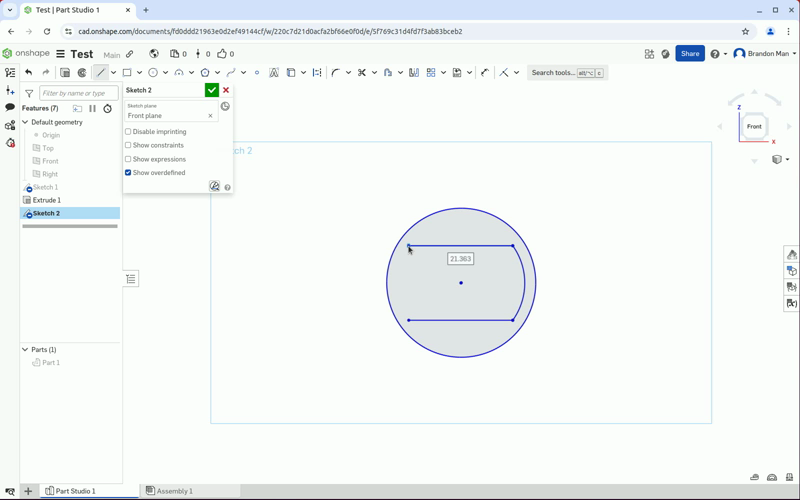
key(a)
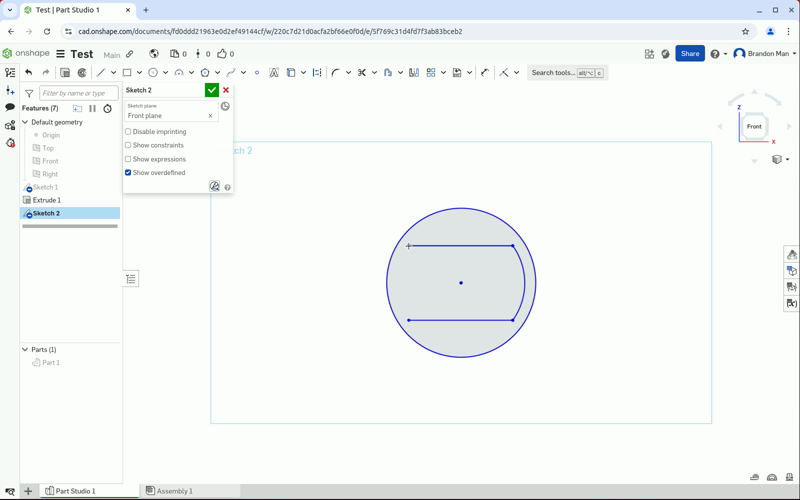
mouse_move(408, 245)
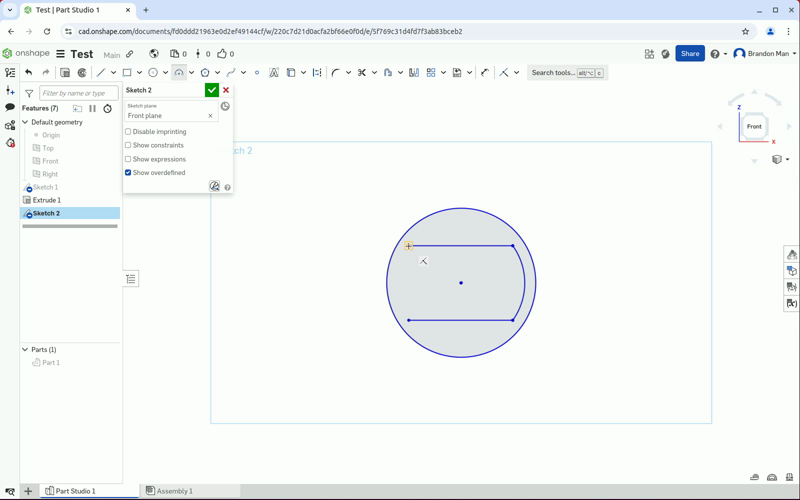
click(408, 245)
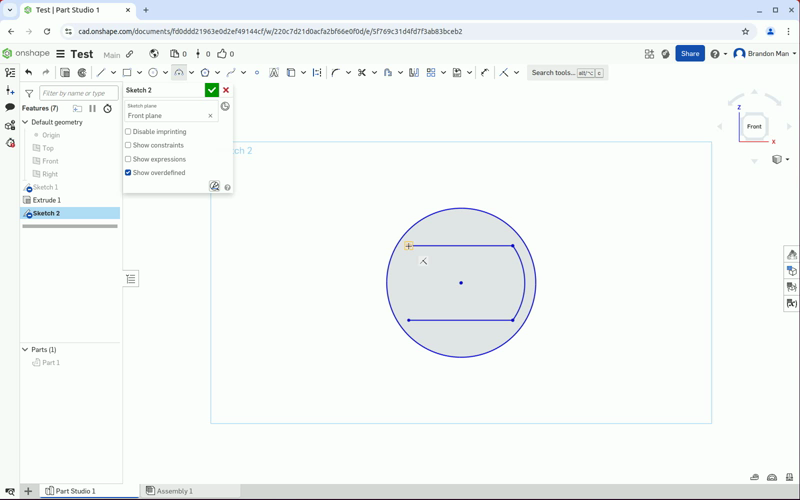
mouse_move(408, 320)
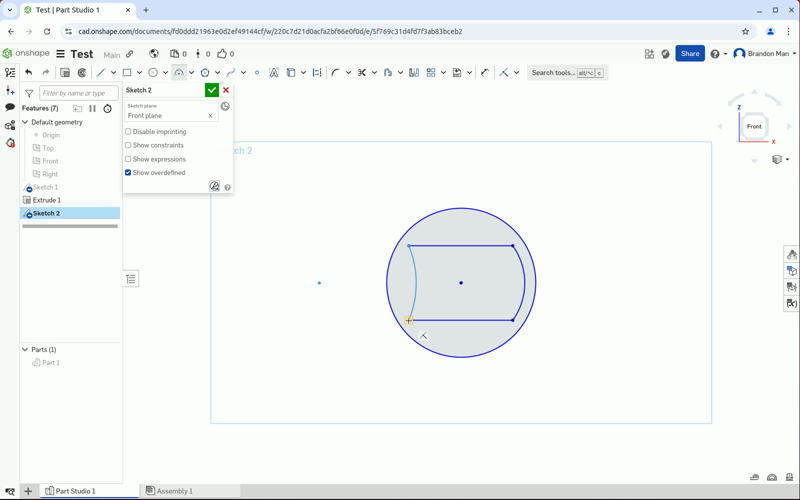
click(408, 320)
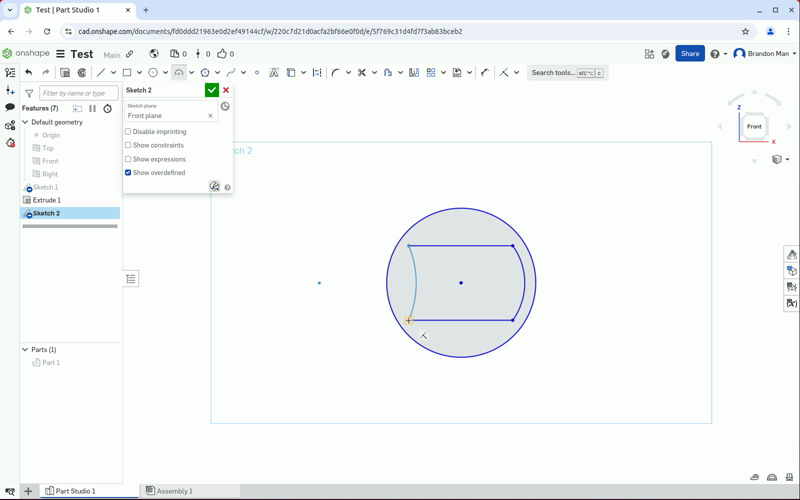
key_down(shift)
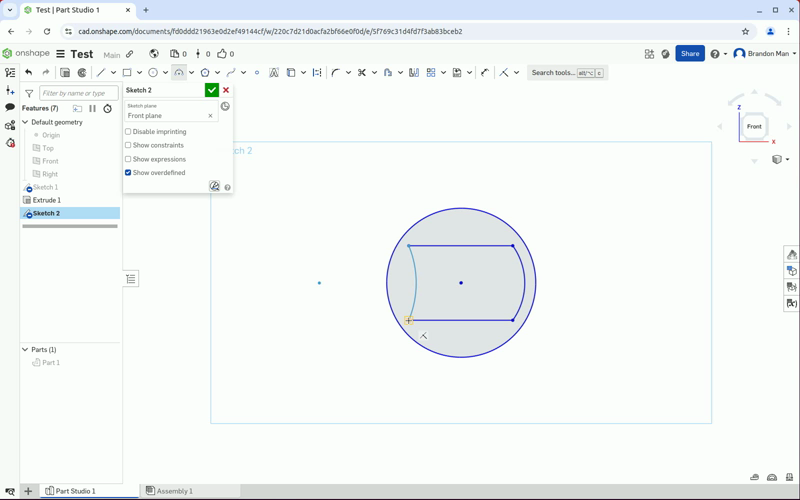
mouse_move(396, 282)
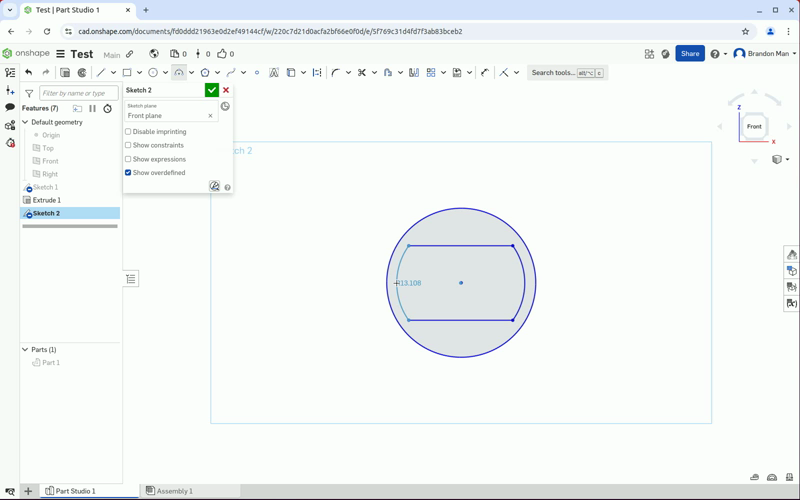
click(396, 282)
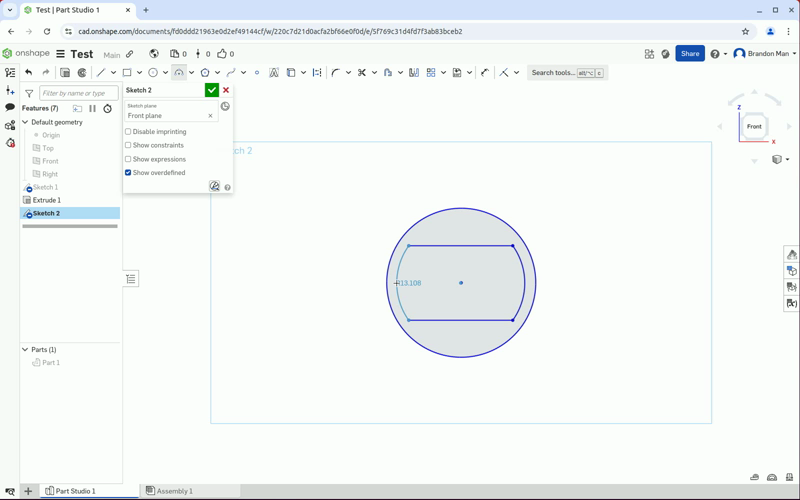
key_up(shift)
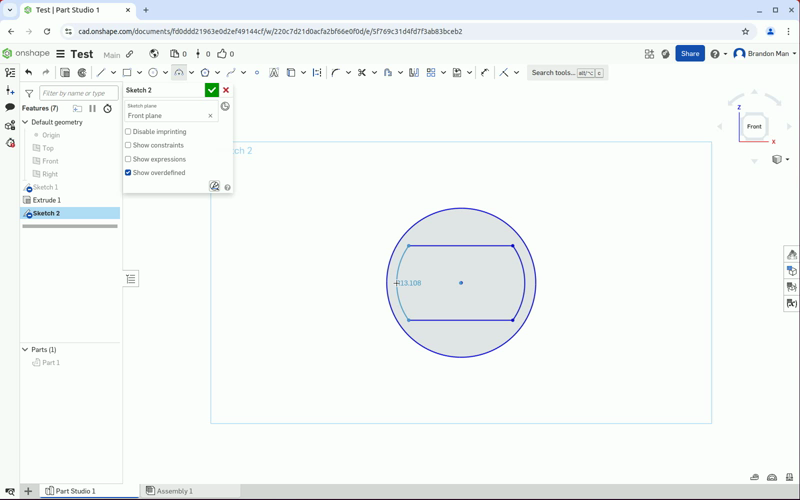
key(esc)
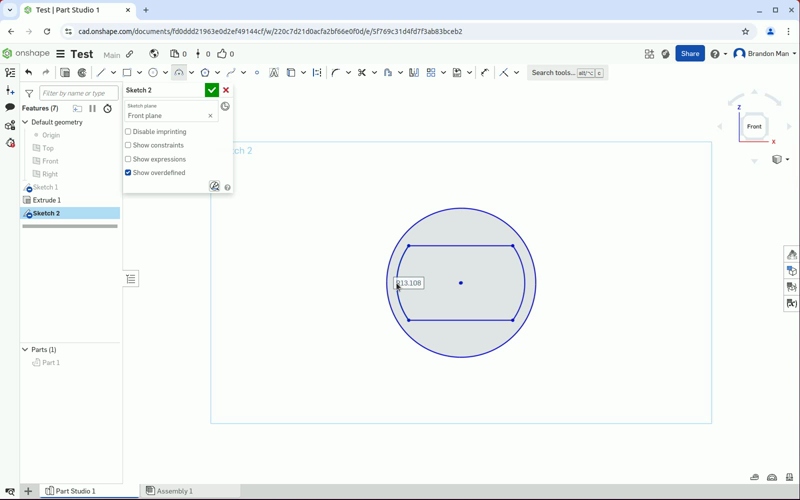
mouse_move(431, 231)
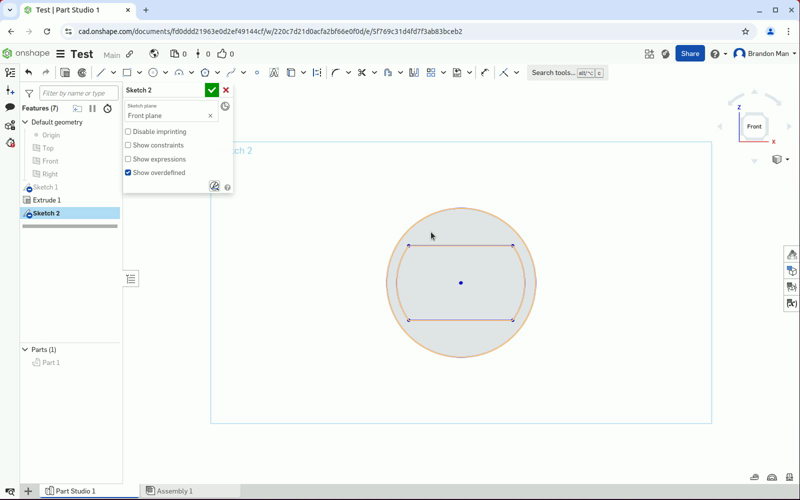
click(431, 231)
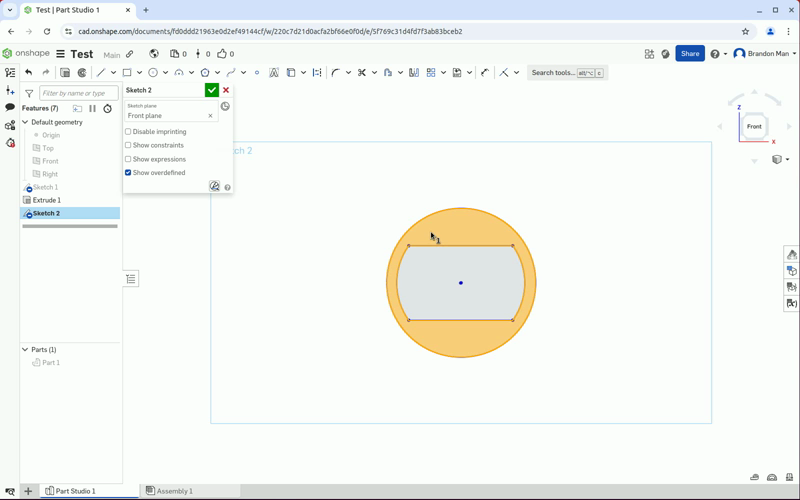
mouse_move(73, 352)
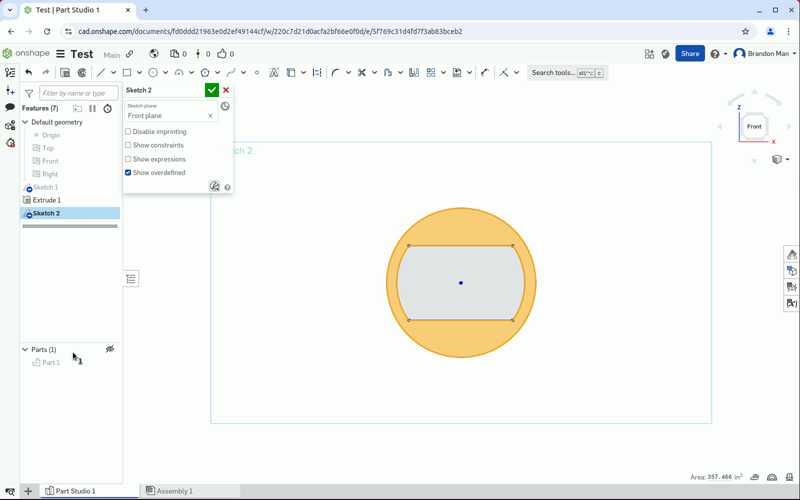
key(shift+y)
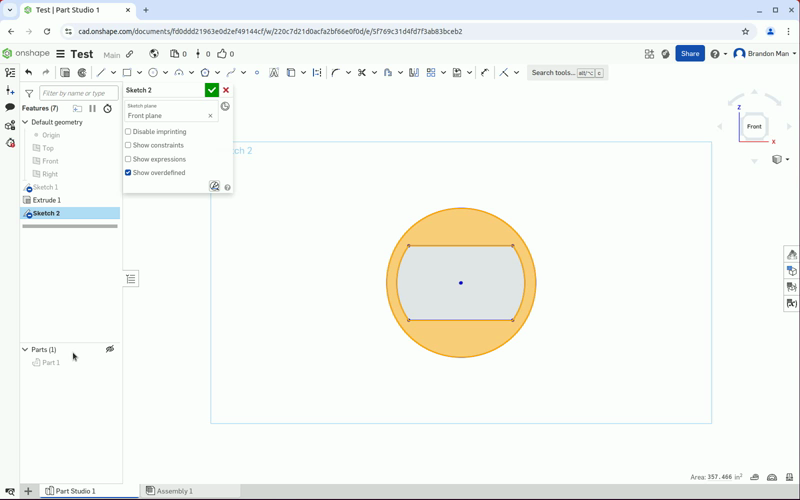
key(shift+e)
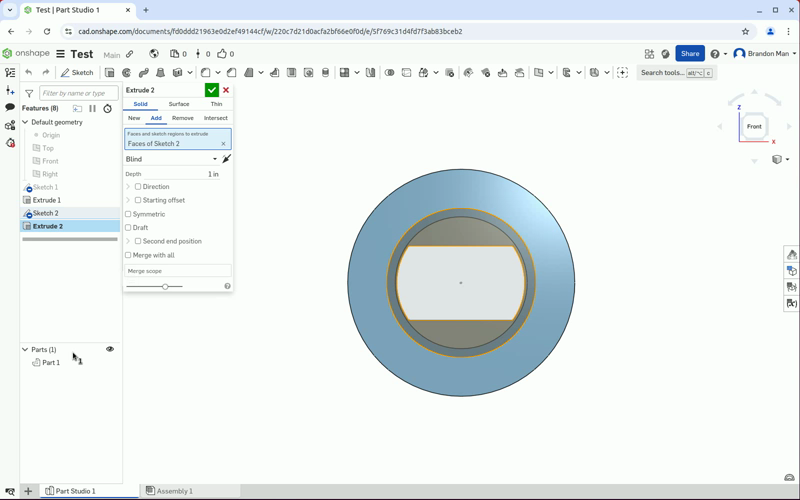
mouse_move(143, 106)
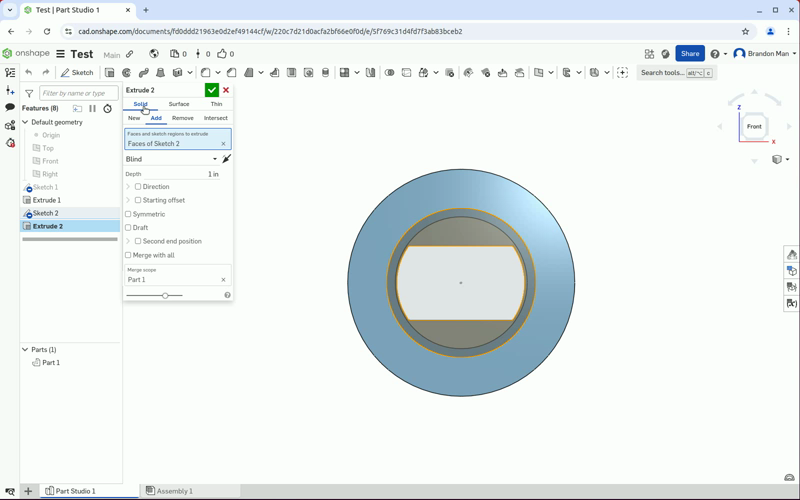
click(143, 106)
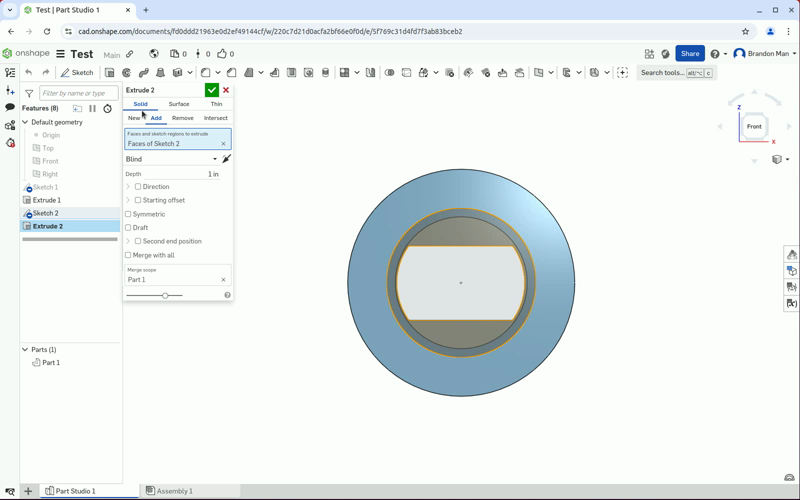
mouse_move(137, 120)
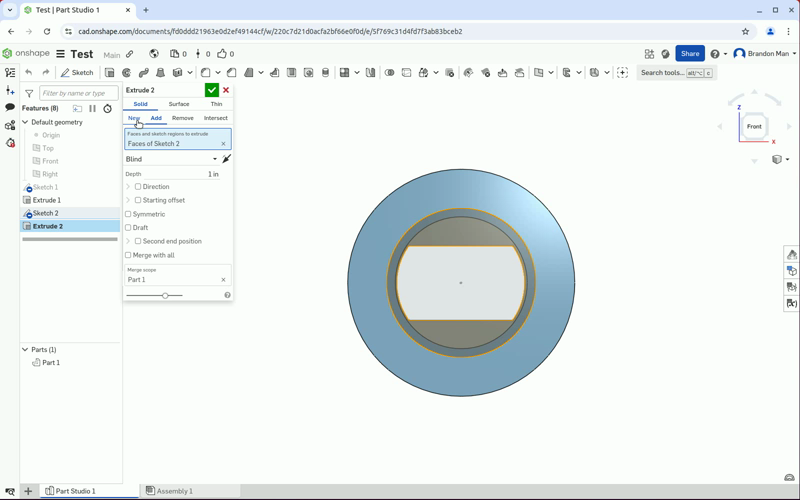
click(137, 120)
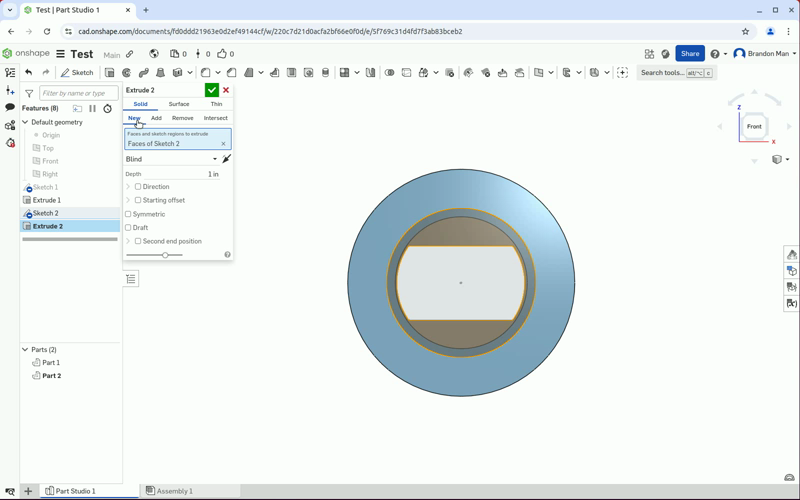
key(tab, 4)
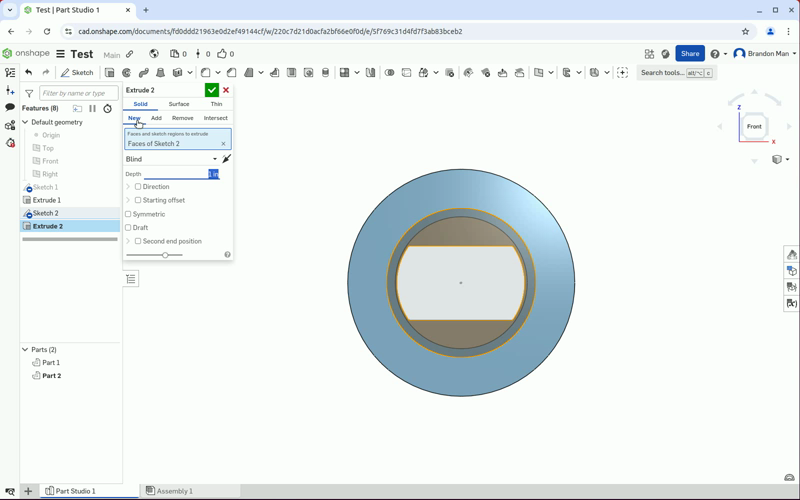
text(14.443)
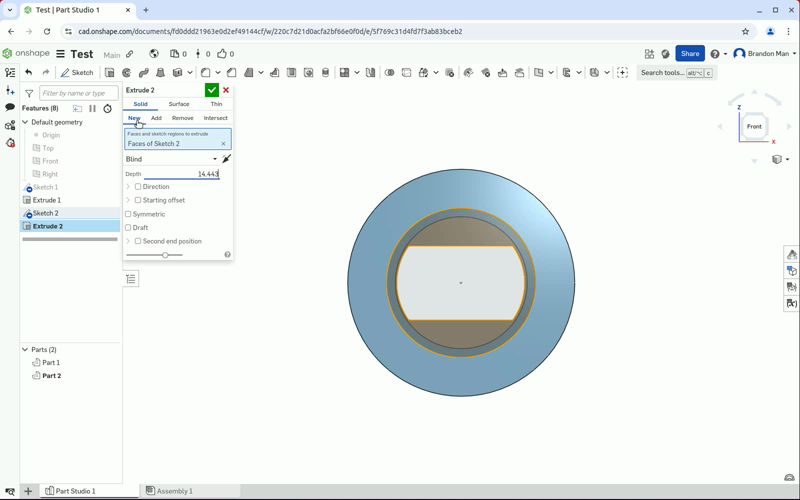
key(enter)
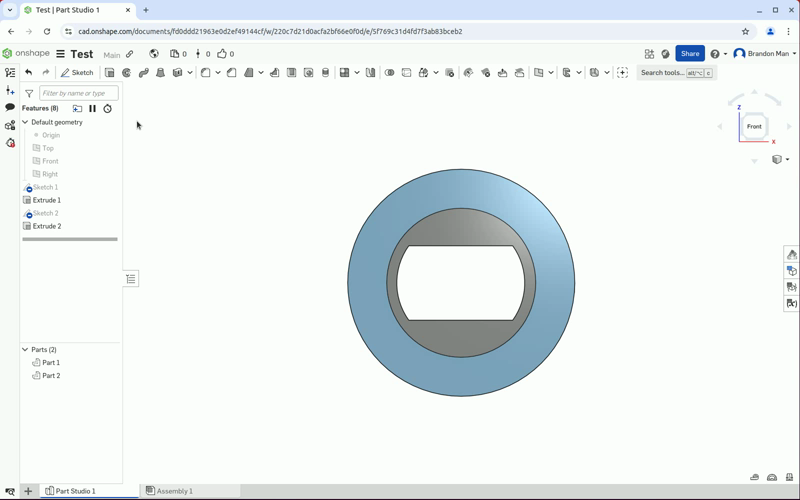
key(shift+h)
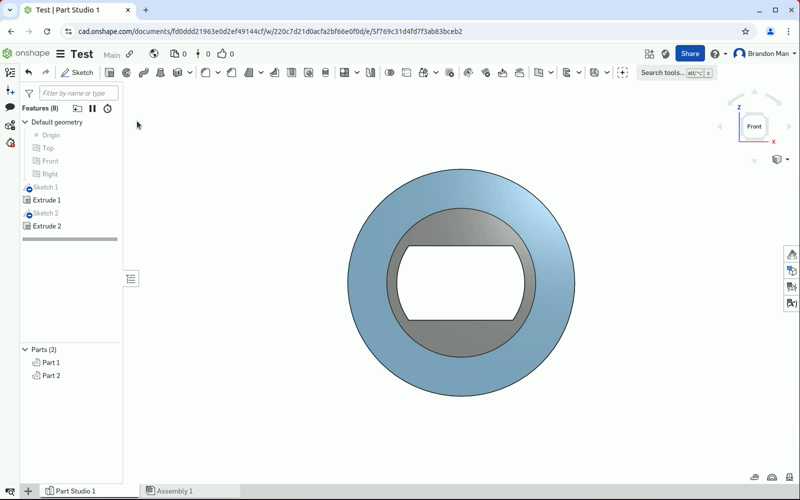
key(shift+h)
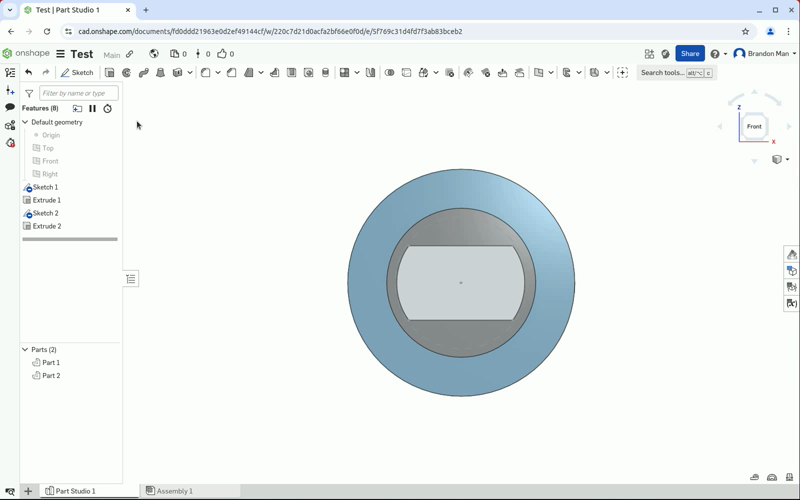
key(shift+7)
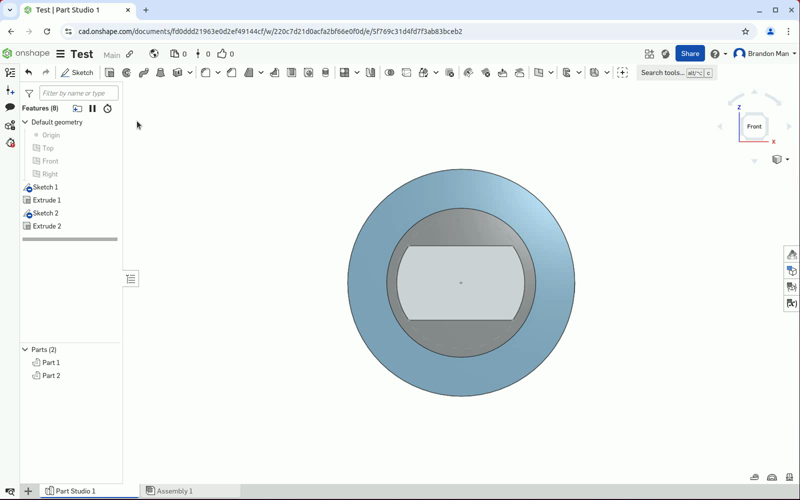
key(left, 2)
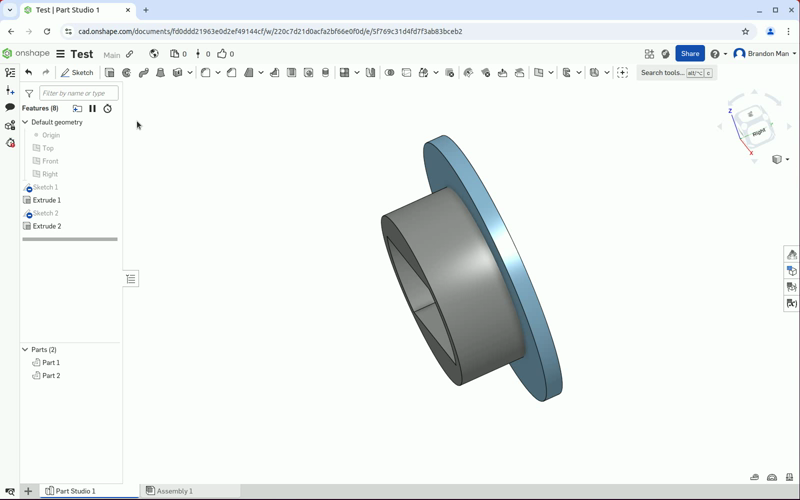
key(down, 2)
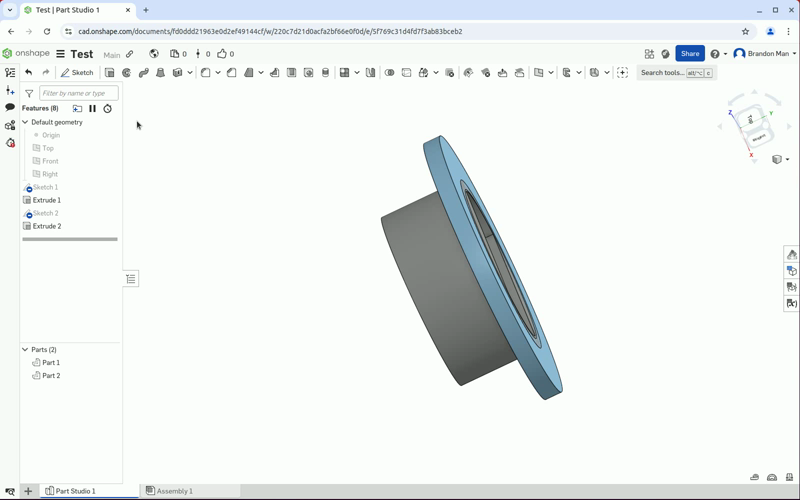
key(up, 2)
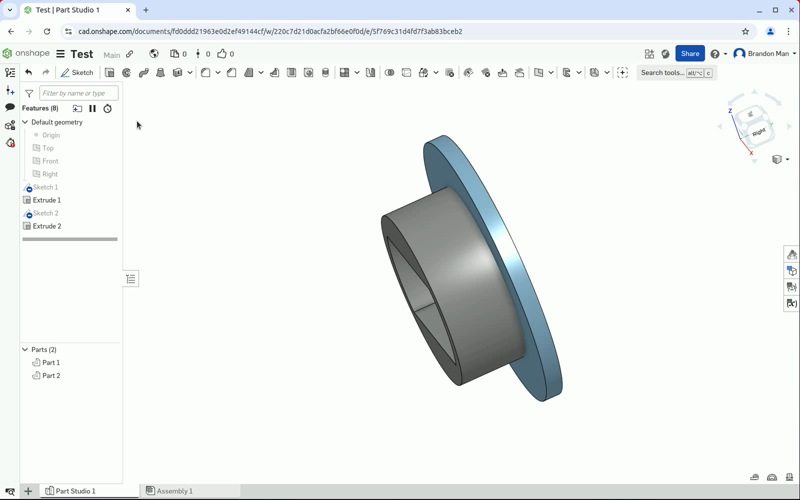
key(right, 2)
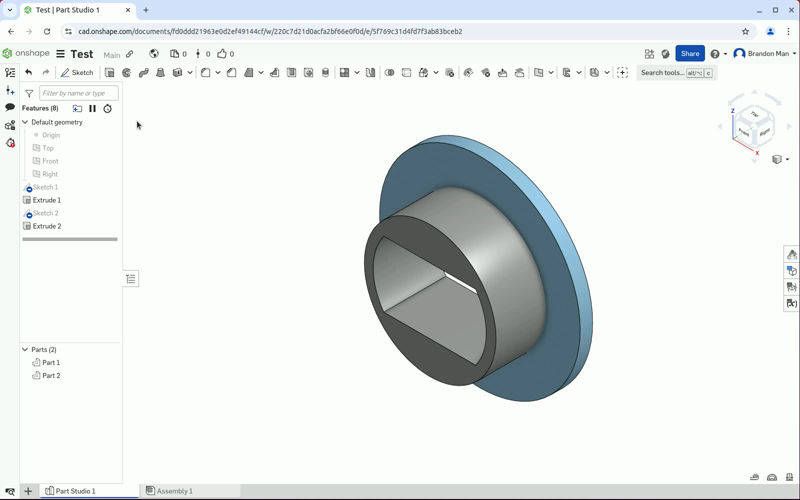
mouse_move(73, 189)
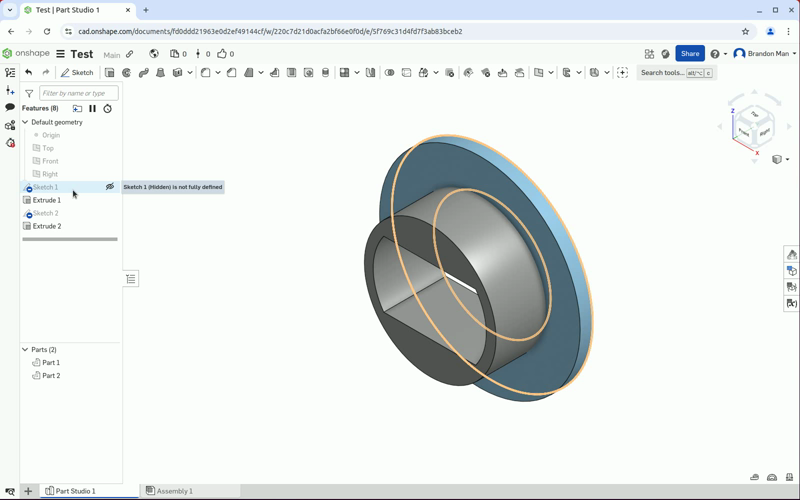
click(73, 189)